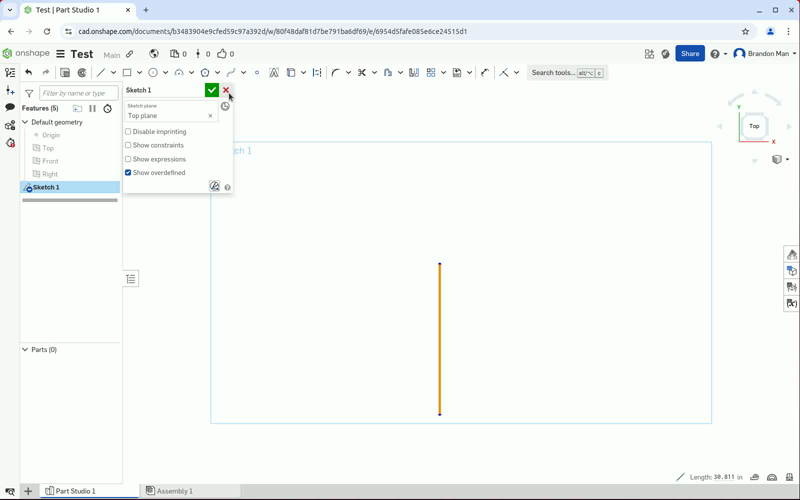
key(shift+h)
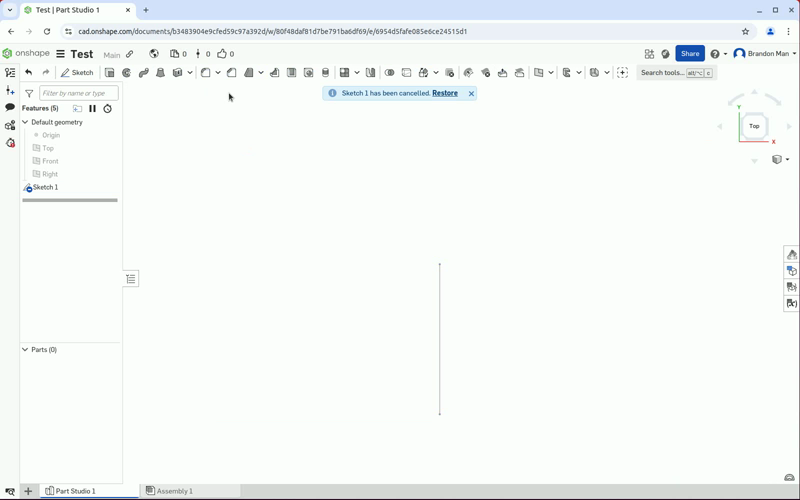
key(shift+s)
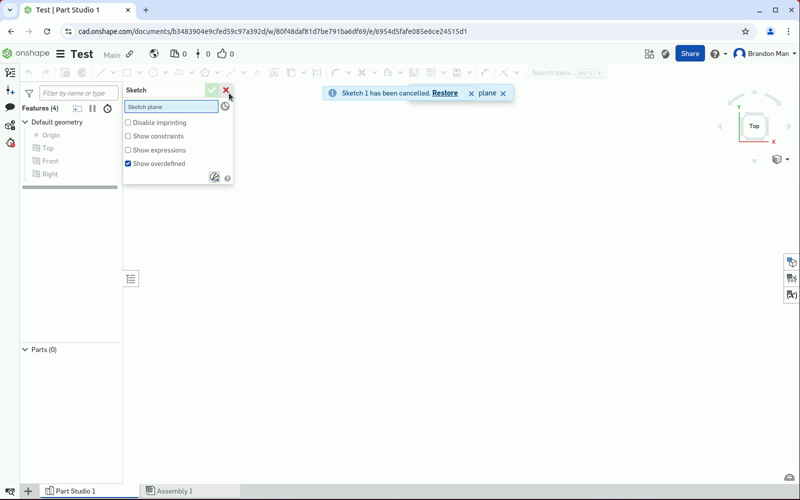
mouse_move(73, 150)
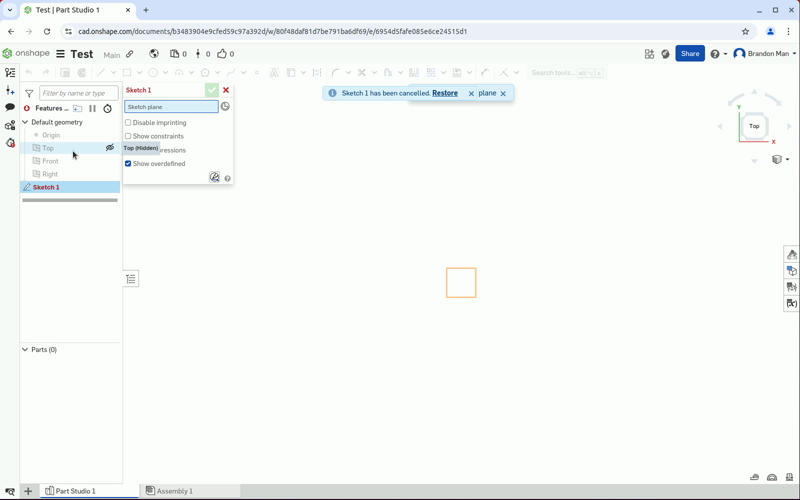
click(73, 150)
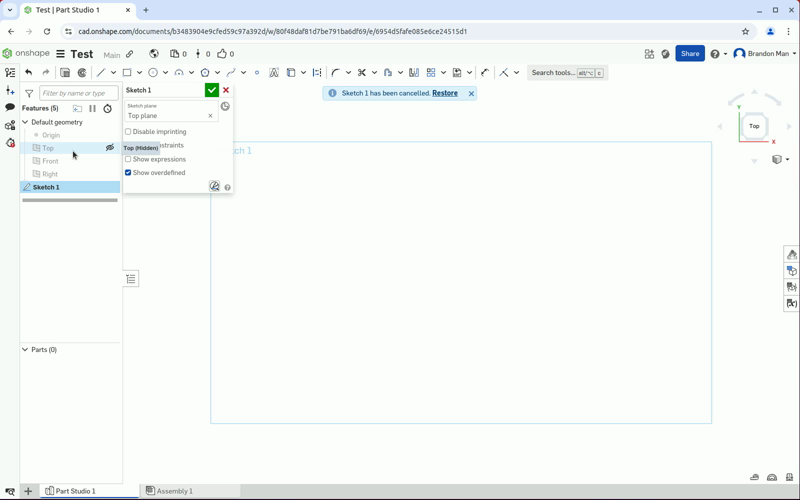
mouse_move(73, 352)
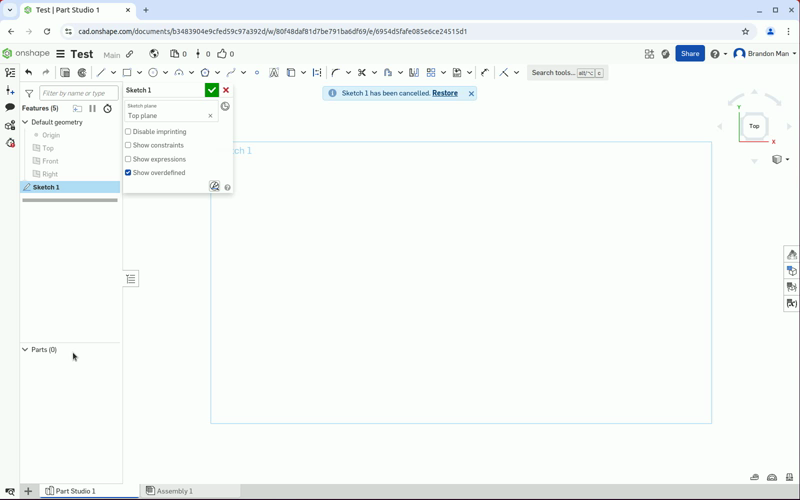
key(y)
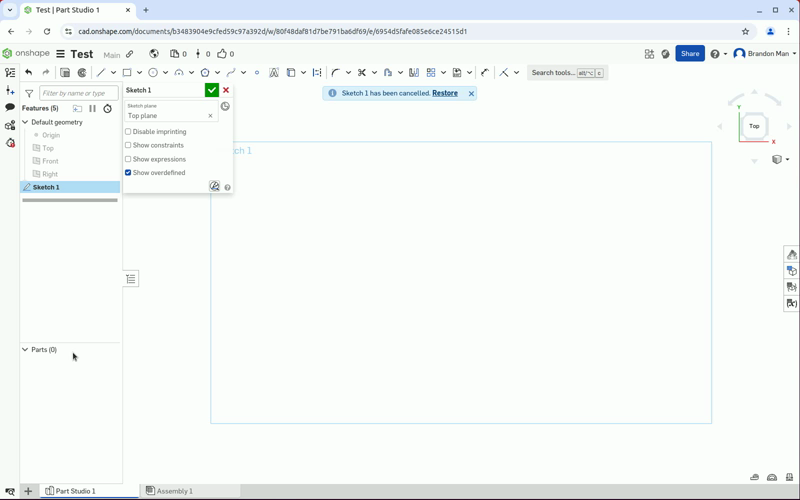
key(l)
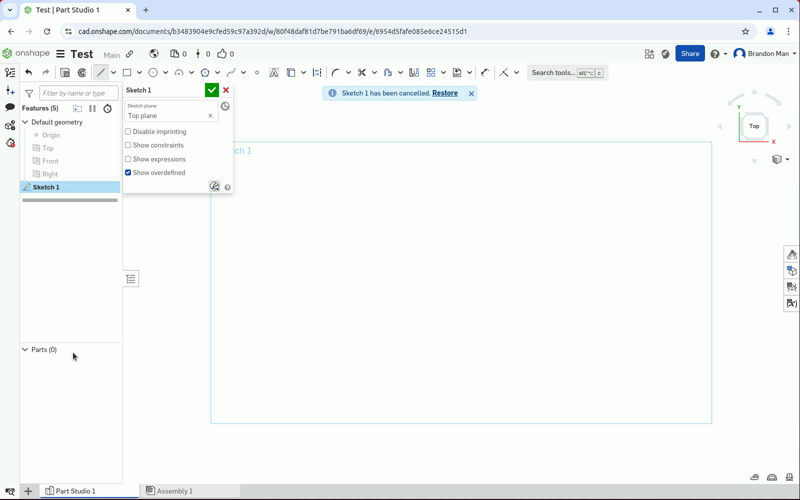
key_down(shift)
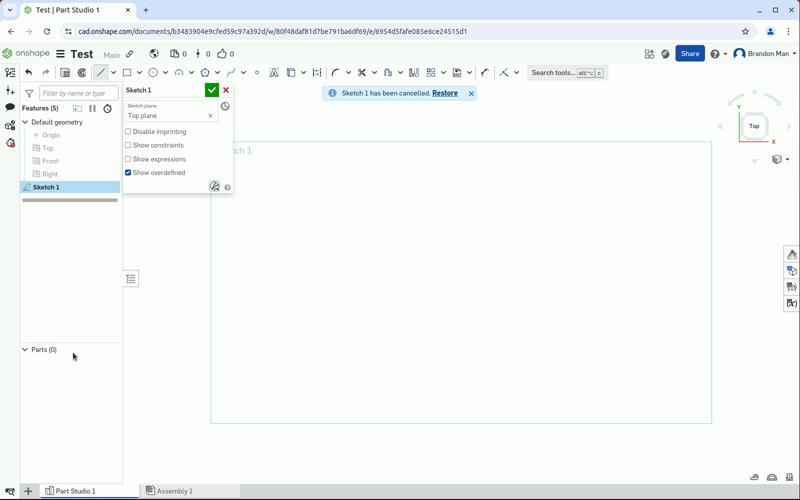
mouse_move(453, 290)
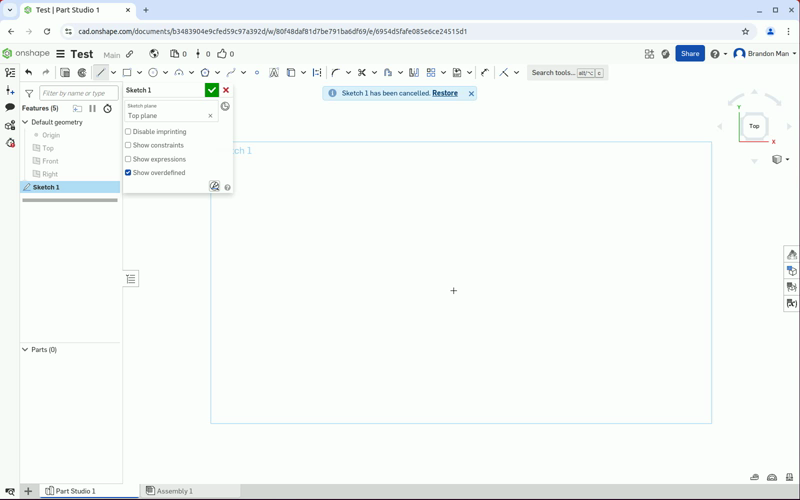
click(453, 290)
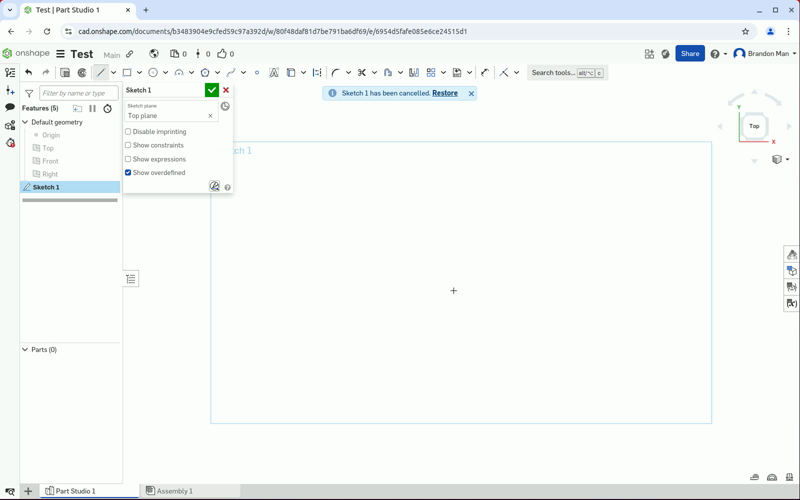
key_up(shift)
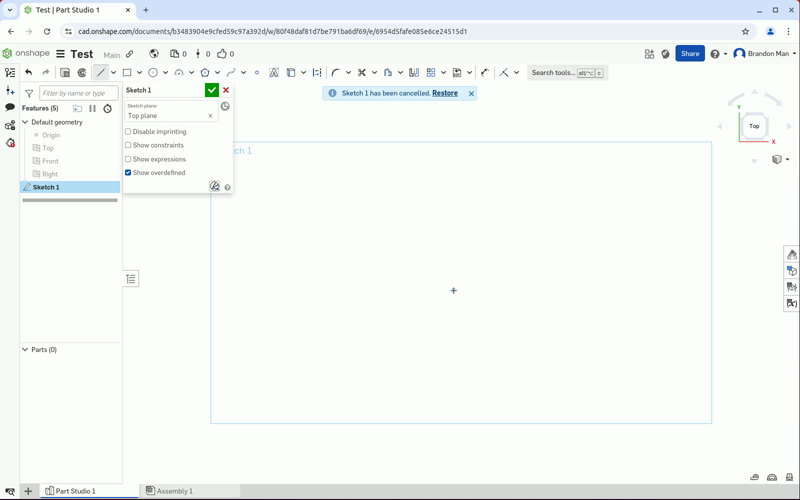
key_down(shift)
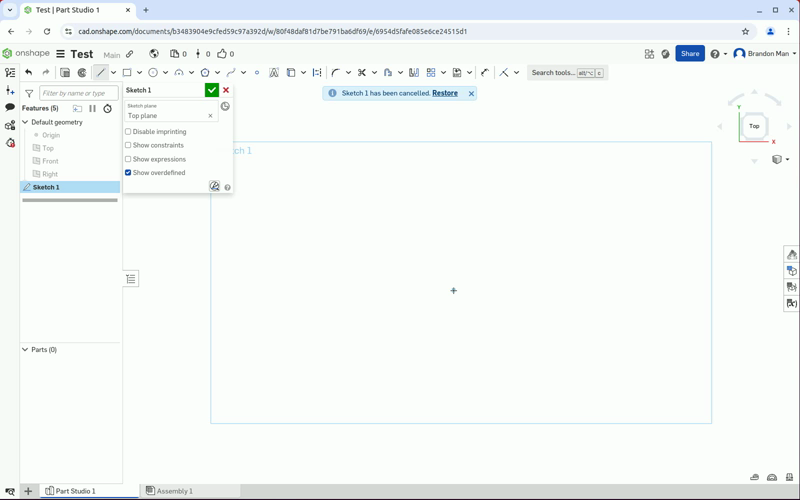
mouse_move(483, 290)
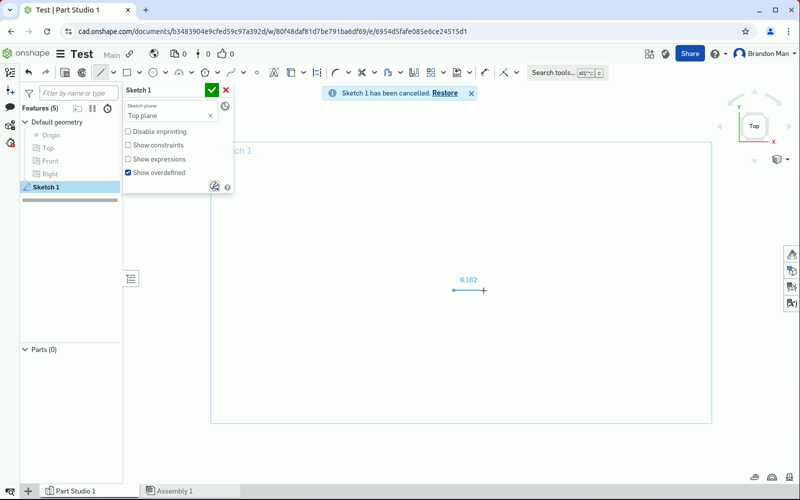
mouse_move(467, 290)
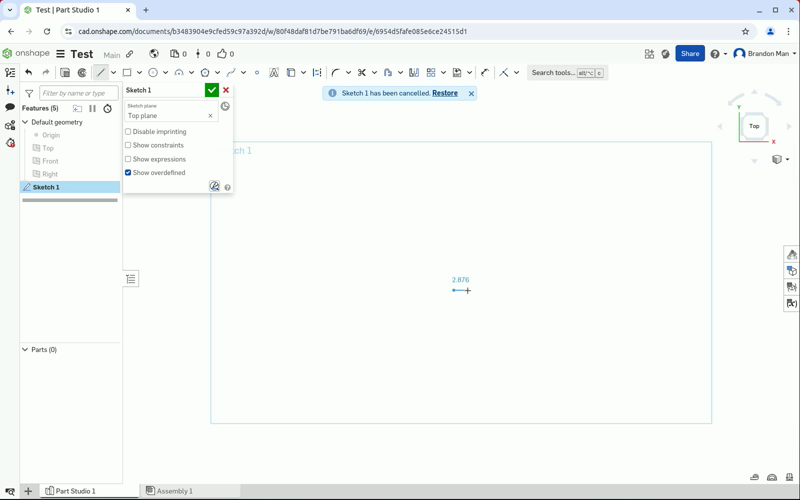
click(467, 290)
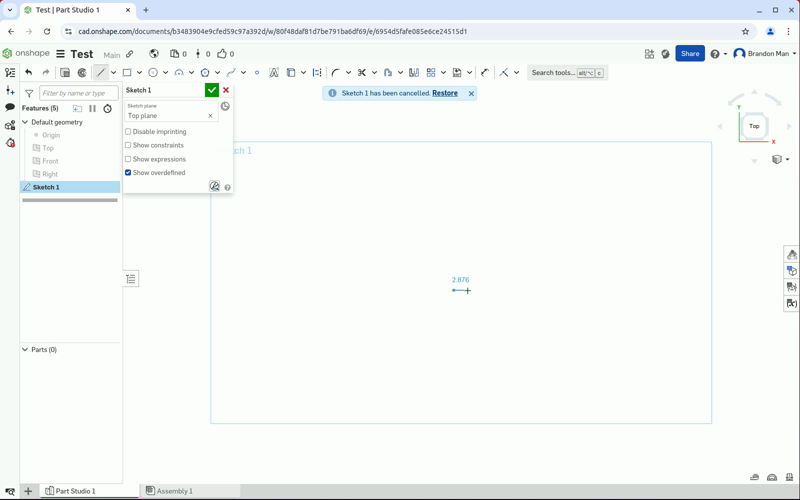
key_up(shift)
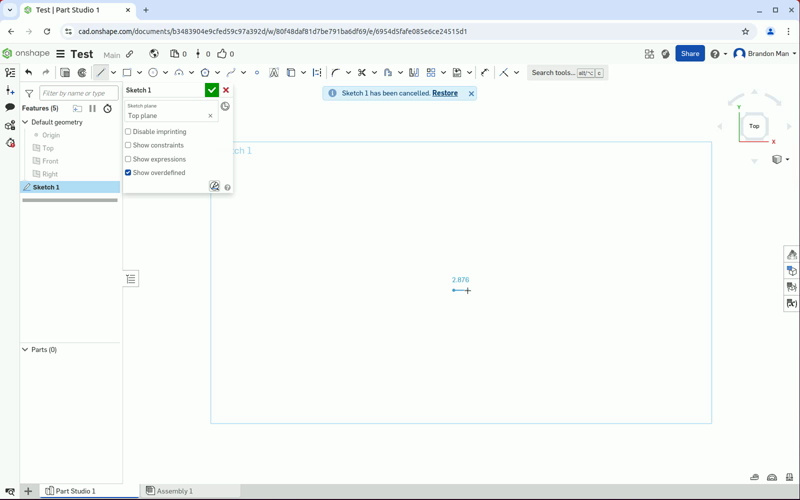
key_down(shift)
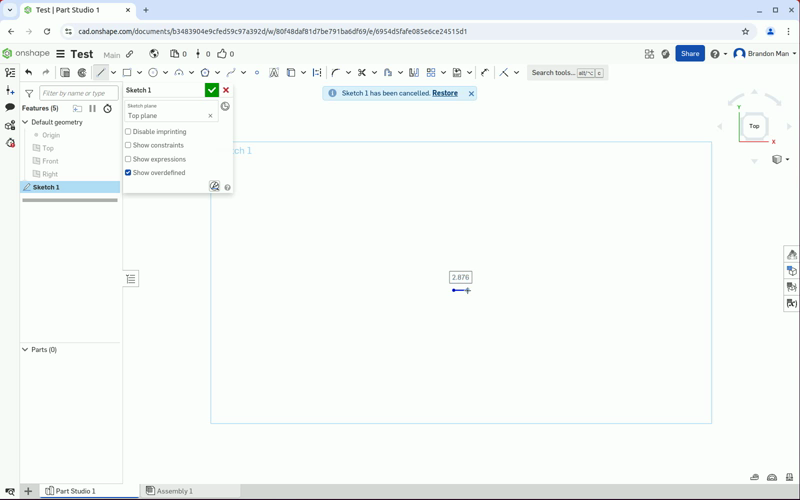
mouse_move(497, 290)
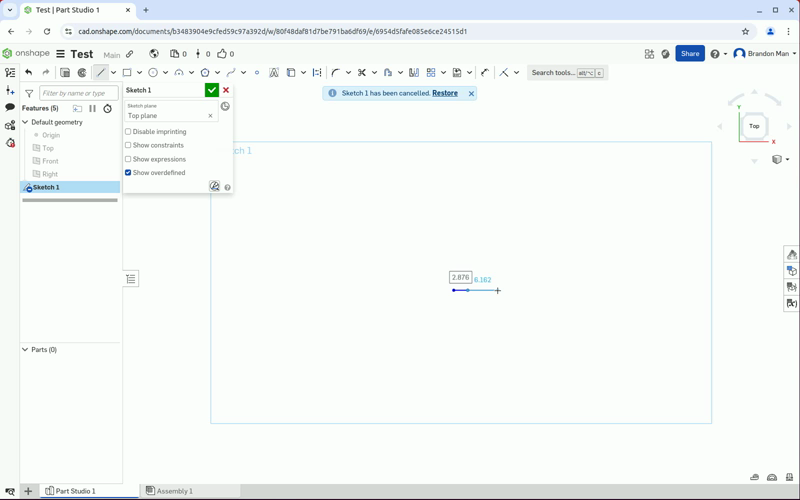
mouse_move(467, 276)
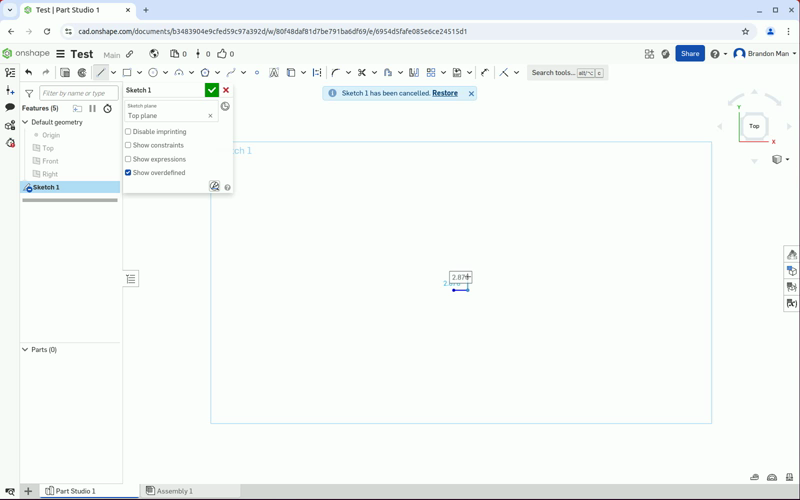
click(467, 276)
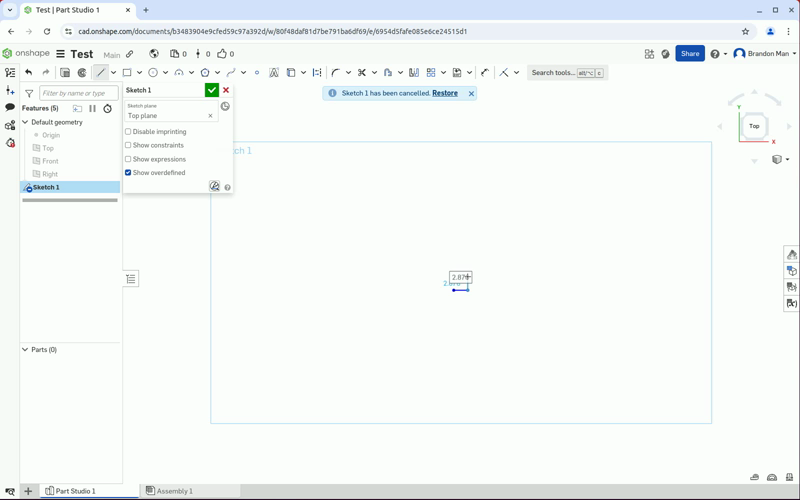
key_up(shift)
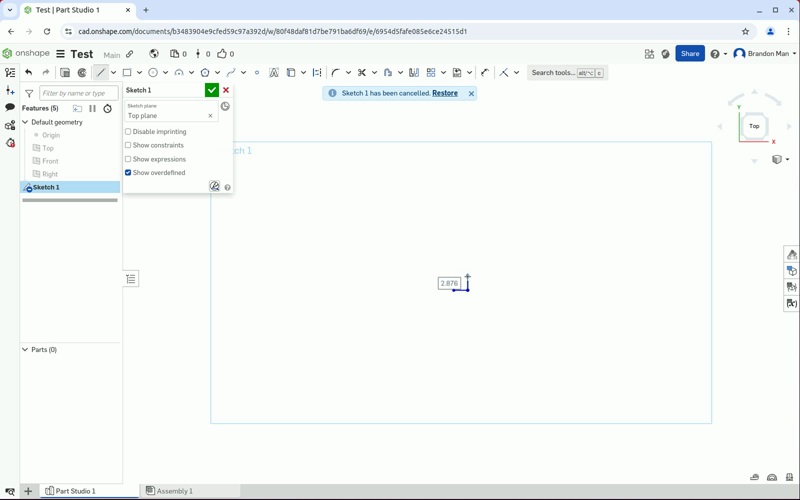
key_down(shift)
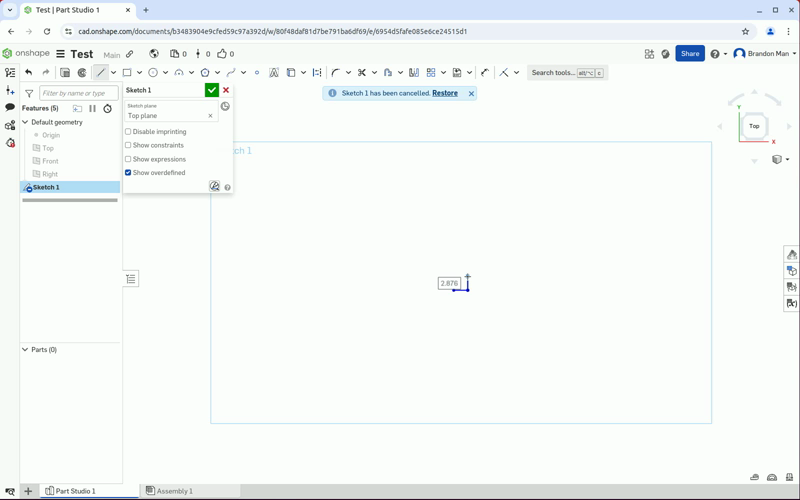
mouse_move(497, 276)
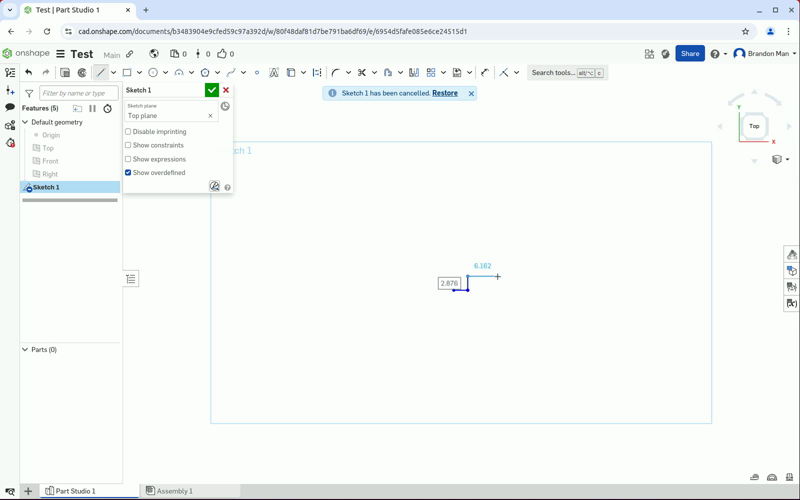
mouse_move(453, 276)
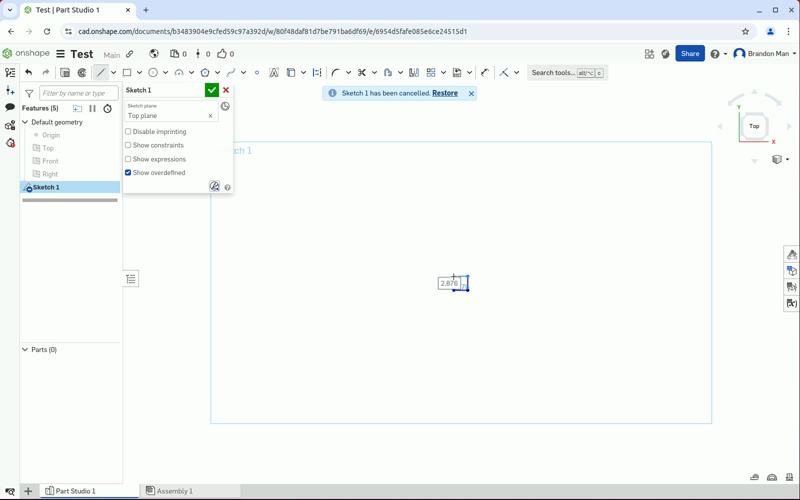
click(453, 276)
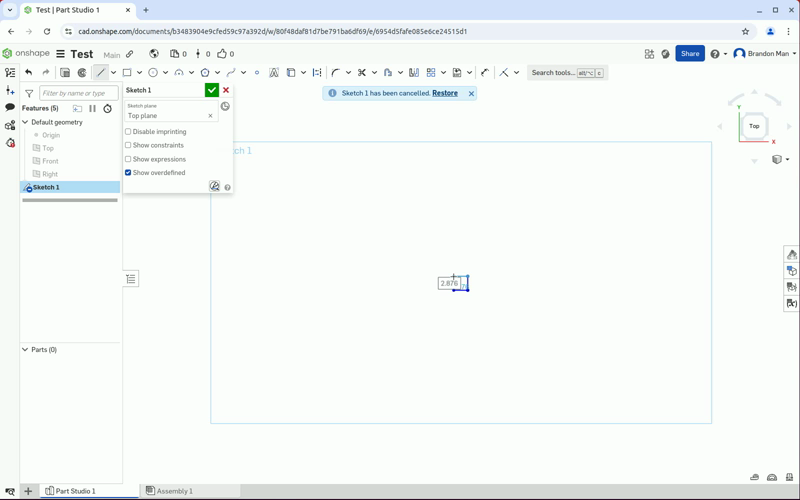
key_up(shift)
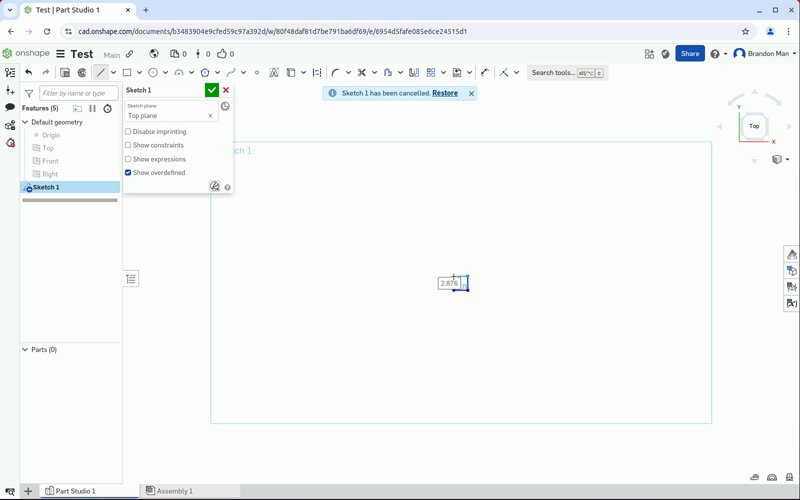
mouse_move(483, 276)
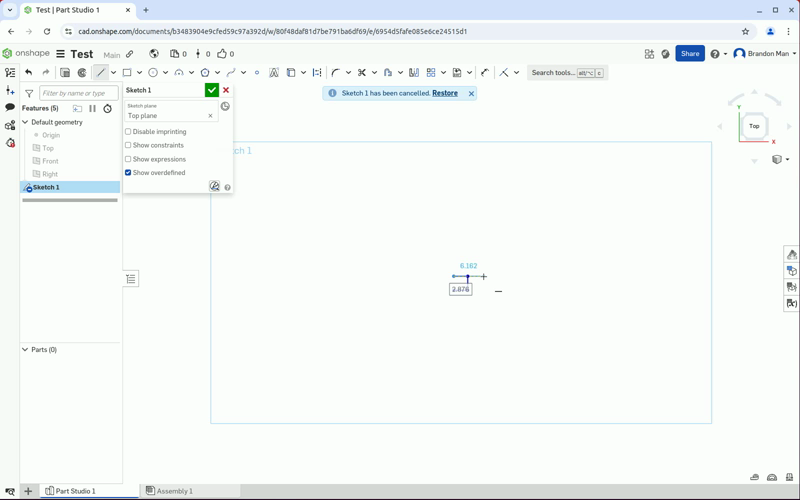
key_down(shift)
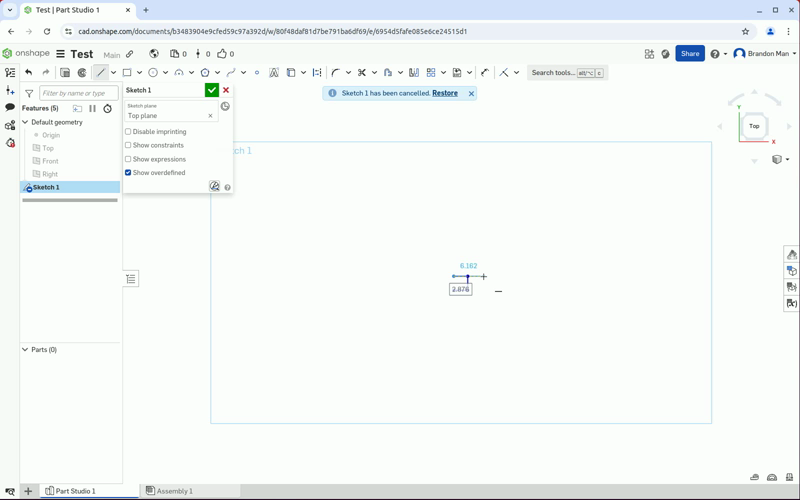
mouse_move(453, 290)
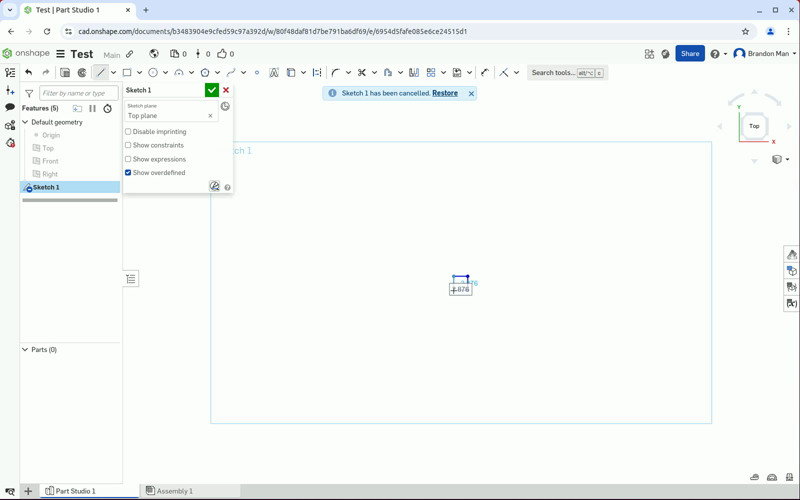
key_up(shift)
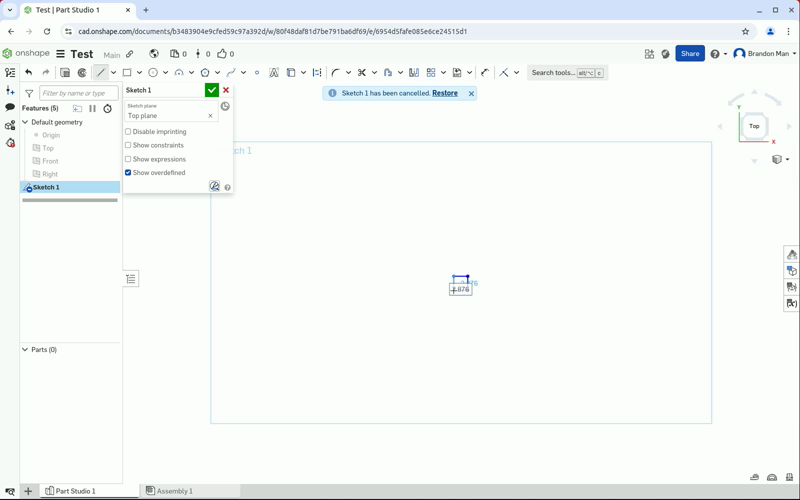
click(453, 290)
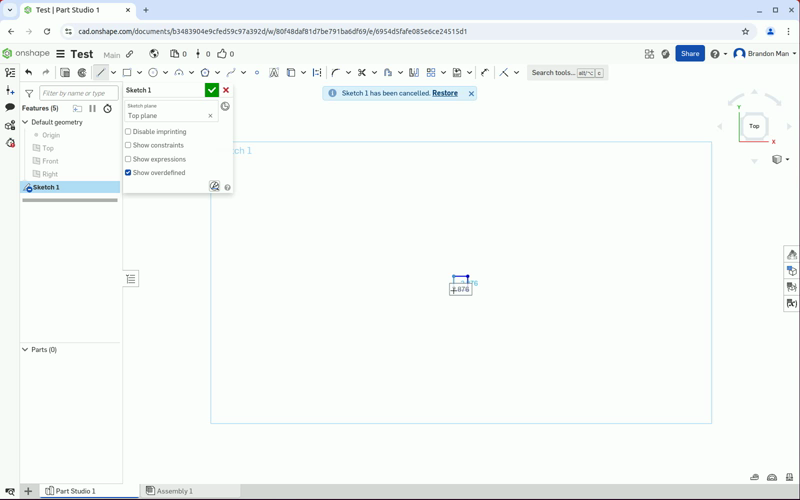
key(esc)
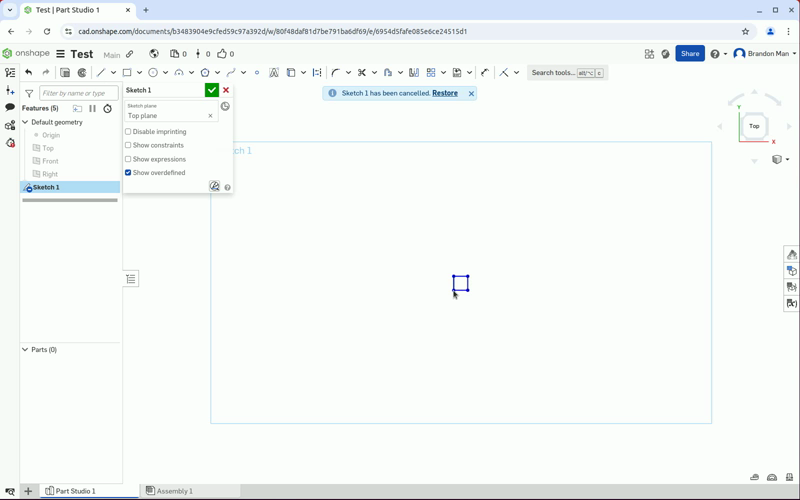
key(c)
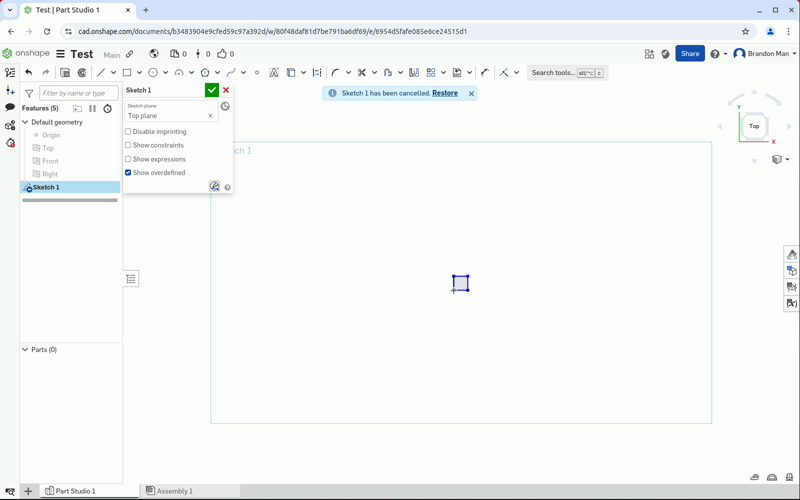
key_down(shift)
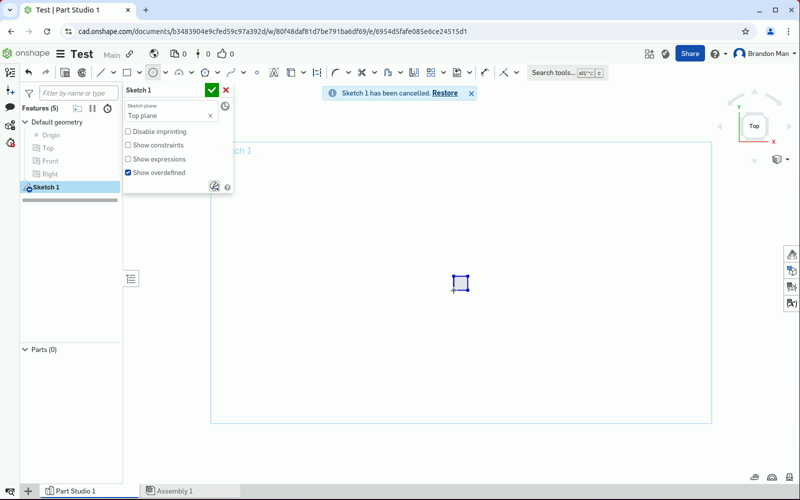
mouse_move(460, 282)
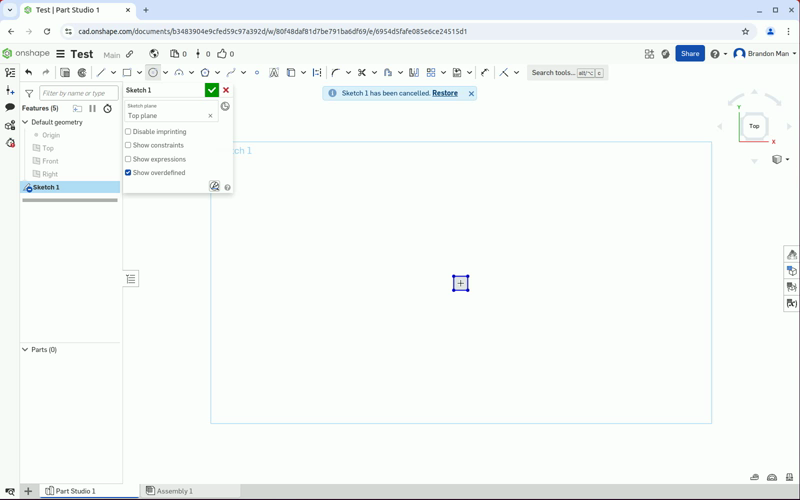
click(460, 282)
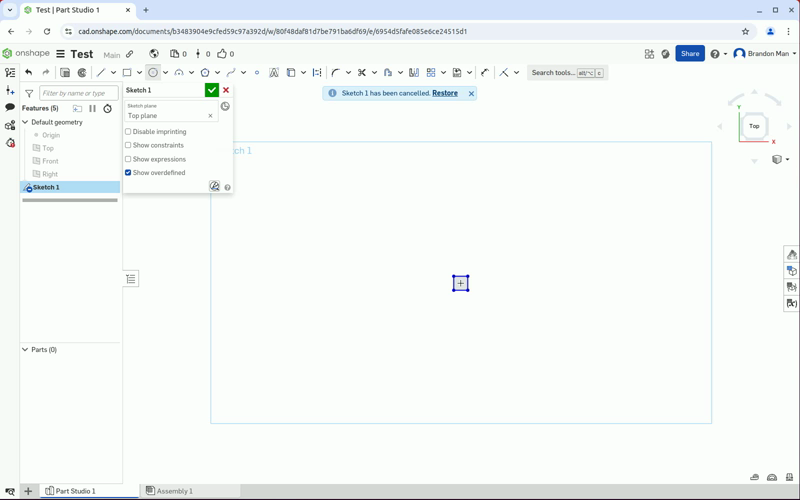
key_up(shift)
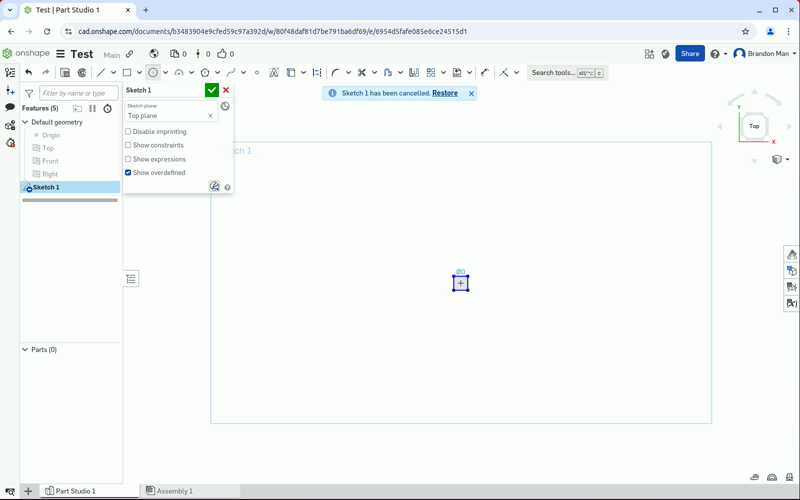
mouse_move(465, 282)
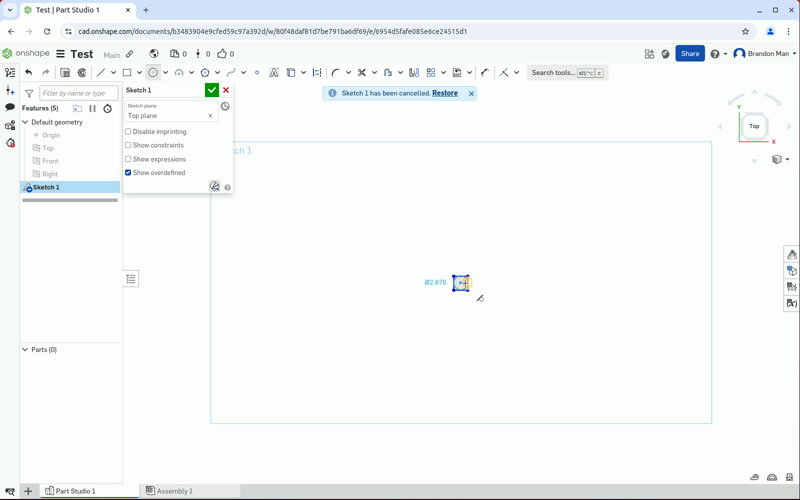
click(465, 282)
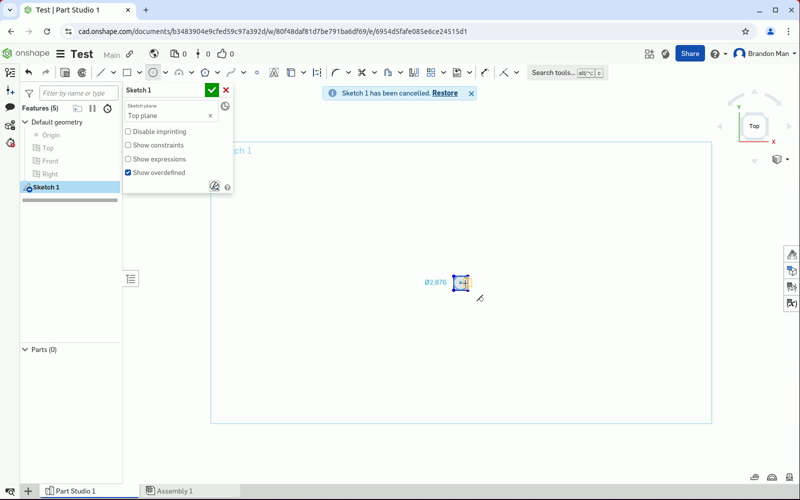
key(esc)
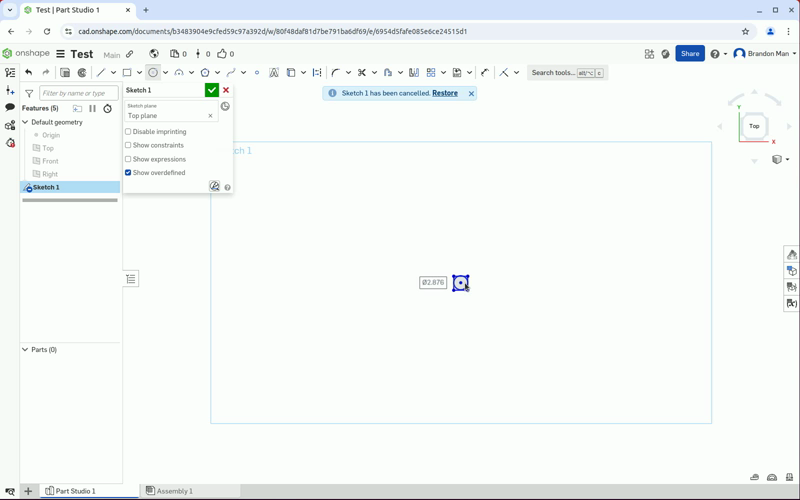
mouse_move(455, 286)
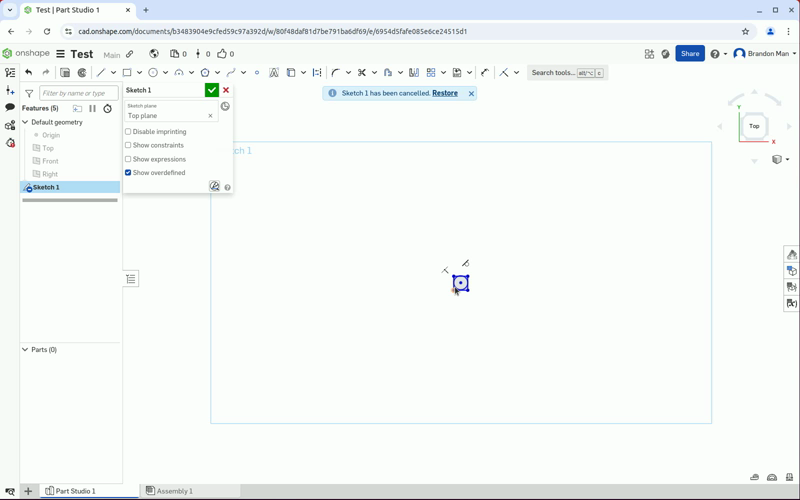
scroll(6)
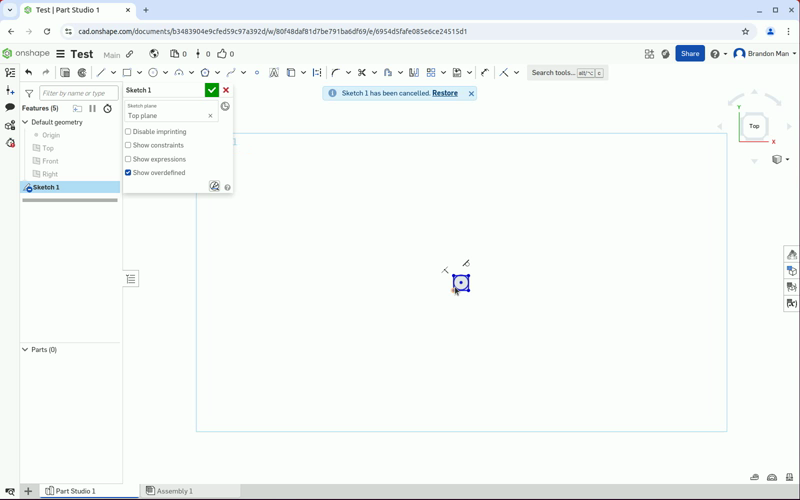
scroll(6)
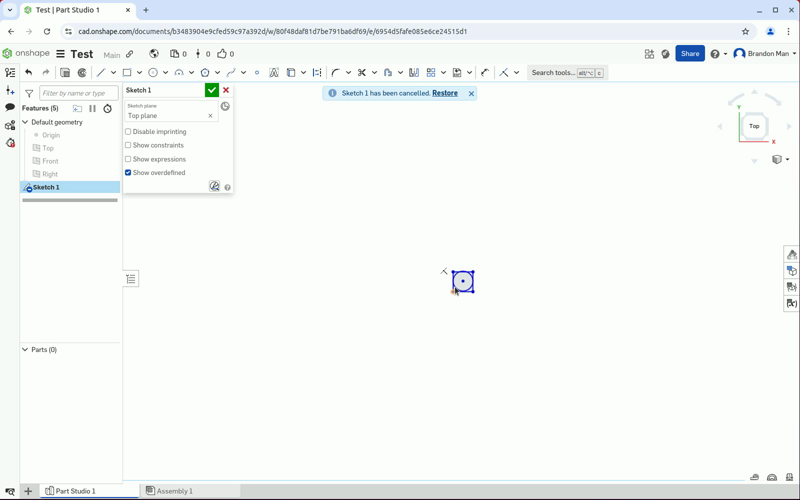
scroll(6)
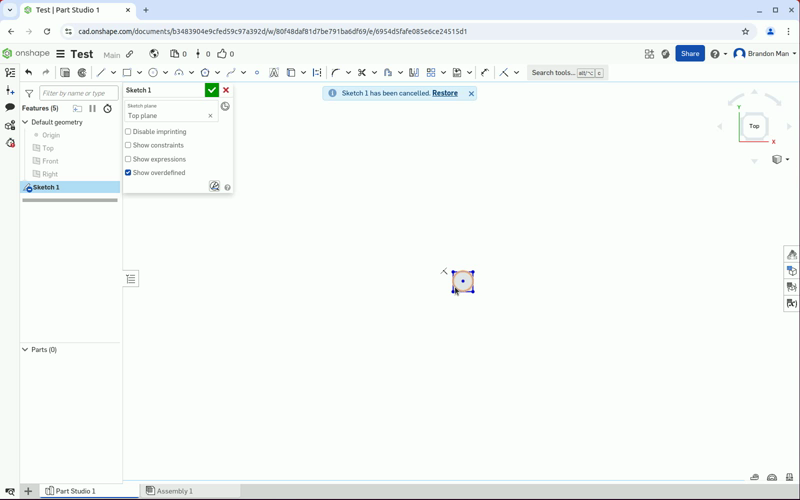
scroll(6)
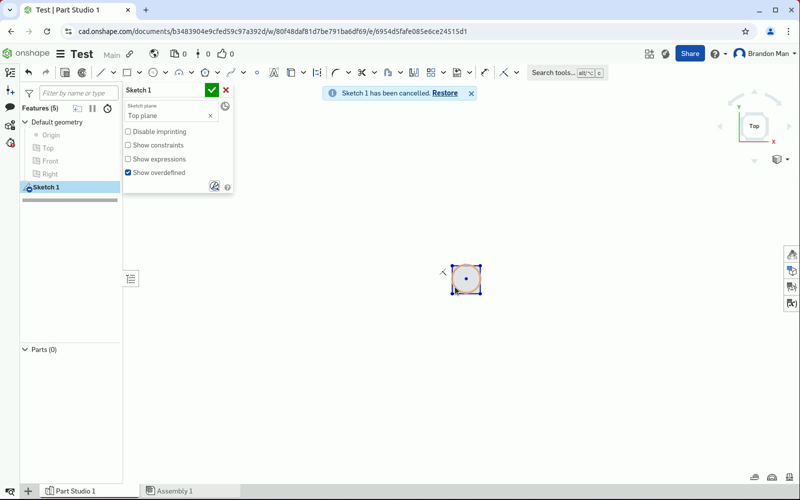
scroll(6)
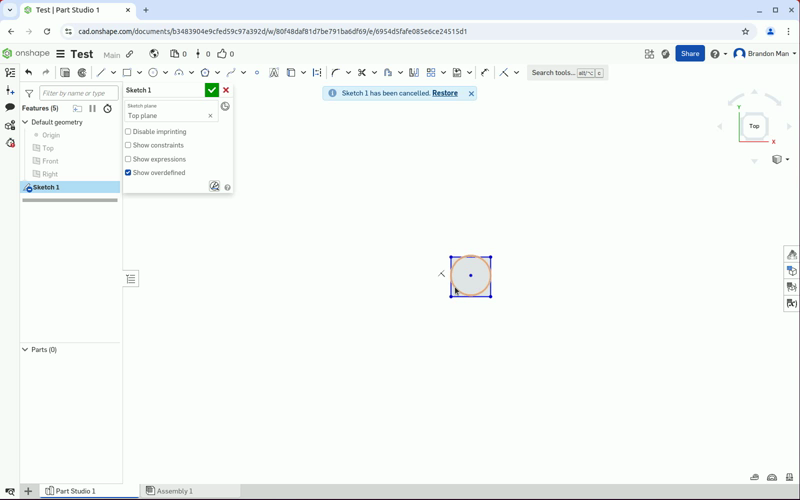
scroll(6)
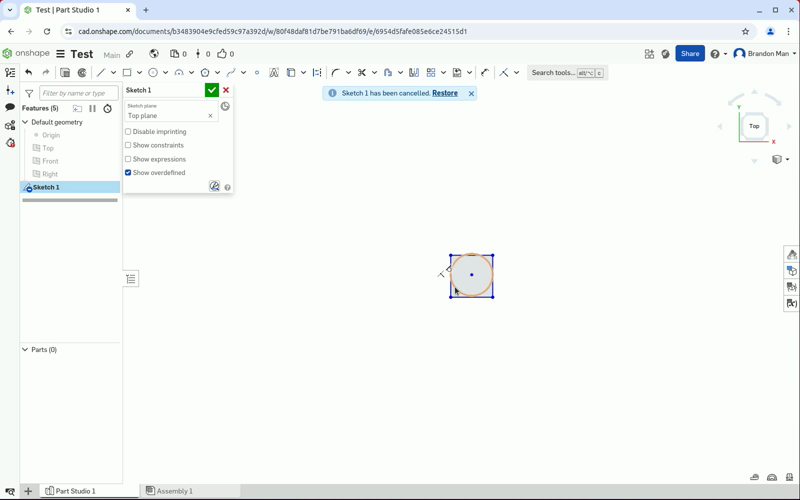
scroll(6)
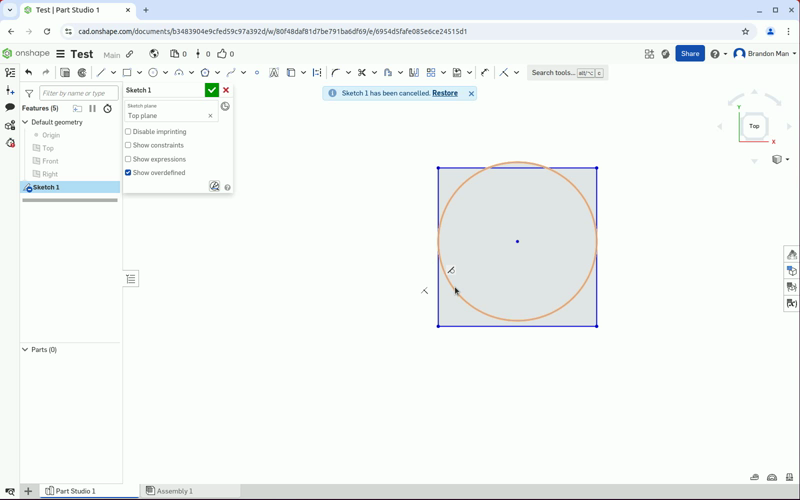
click(455, 286)
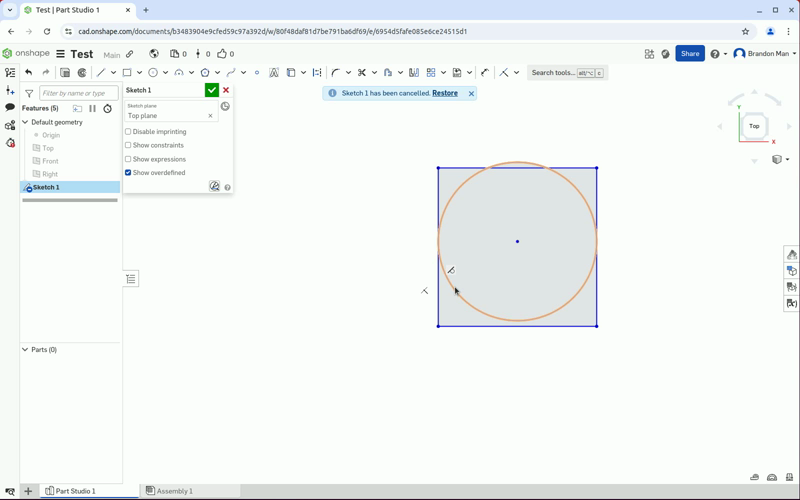
scroll(-6)
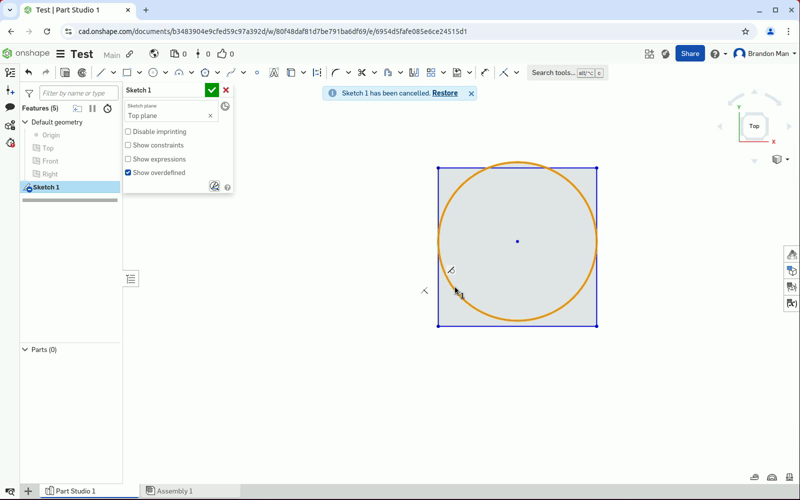
scroll(-6)
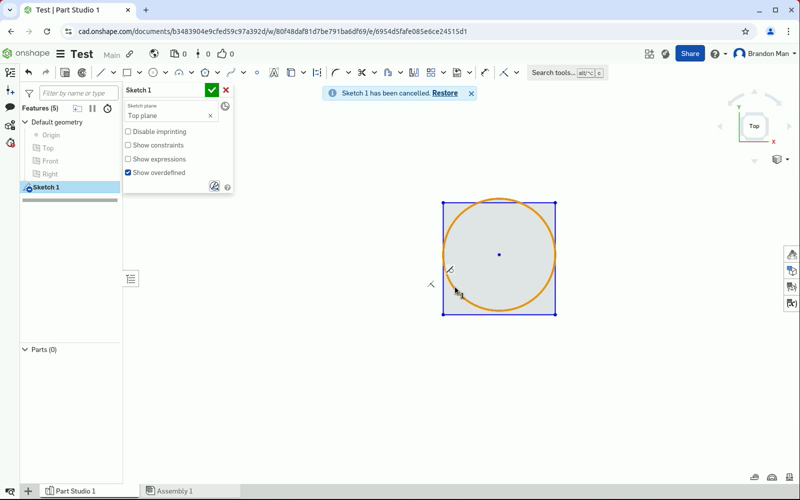
scroll(-6)
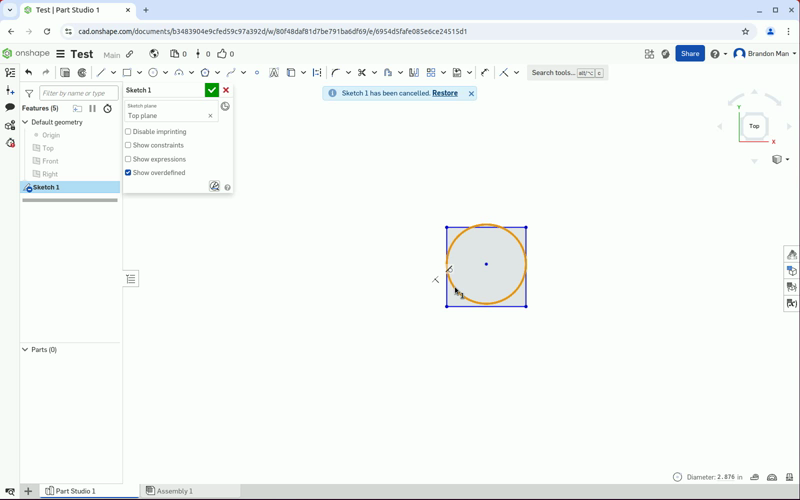
scroll(-6)
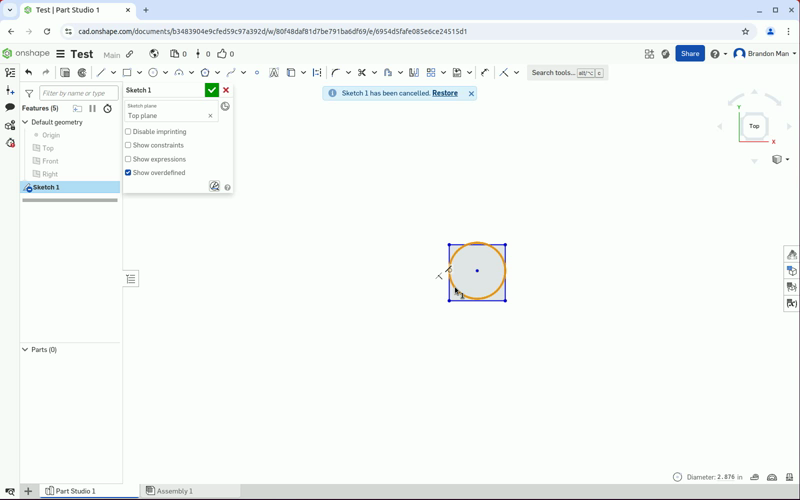
scroll(-6)
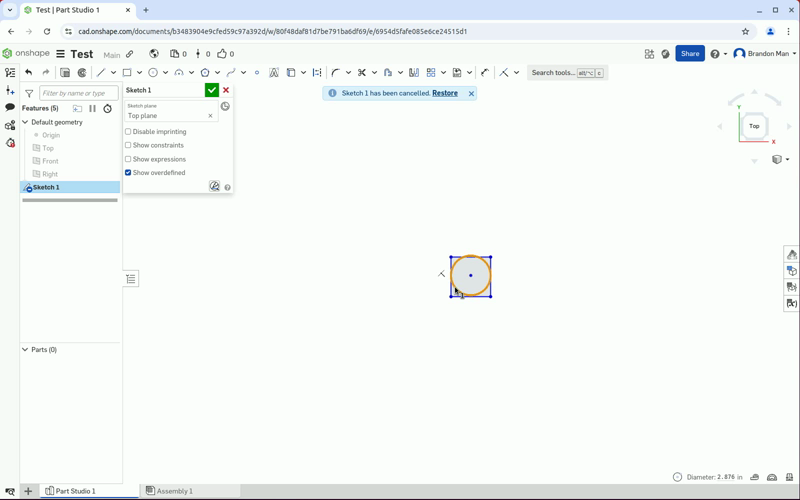
scroll(-6)
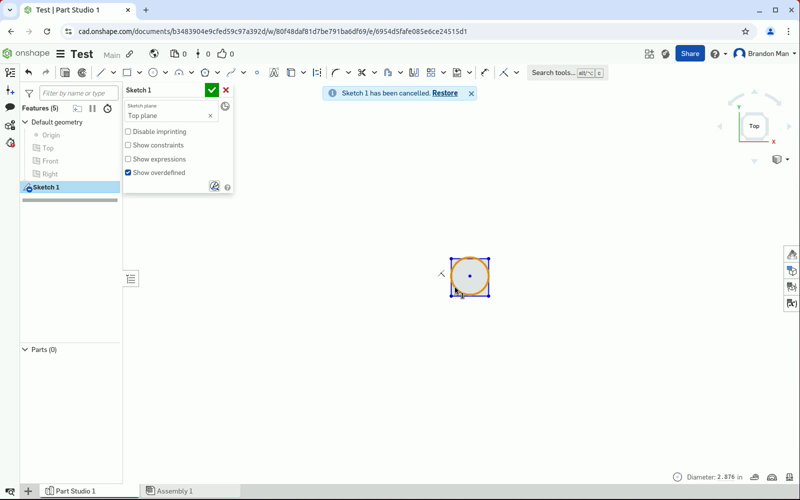
scroll(-6)
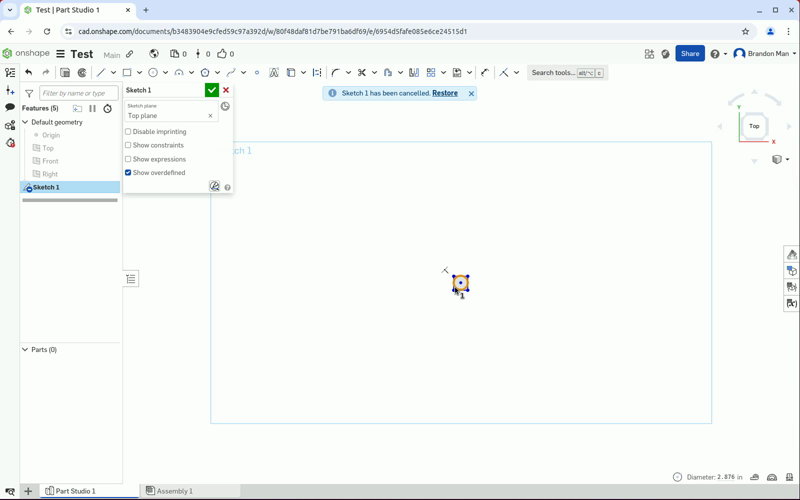
mouse_move(73, 352)
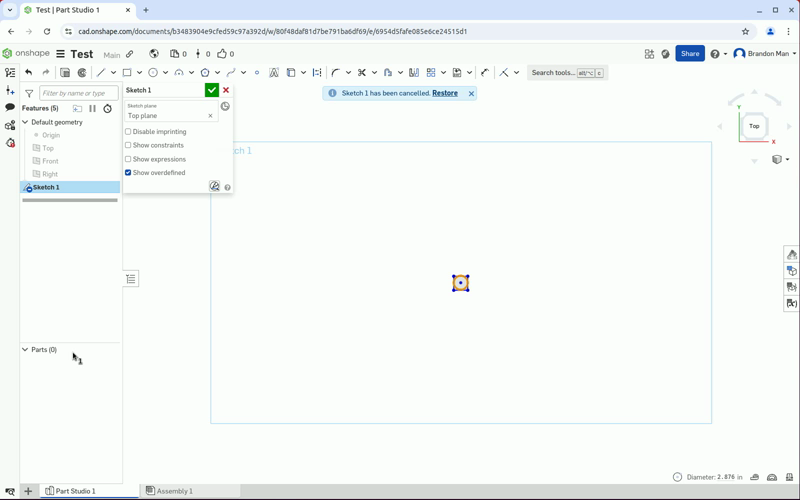
key(shift+y)
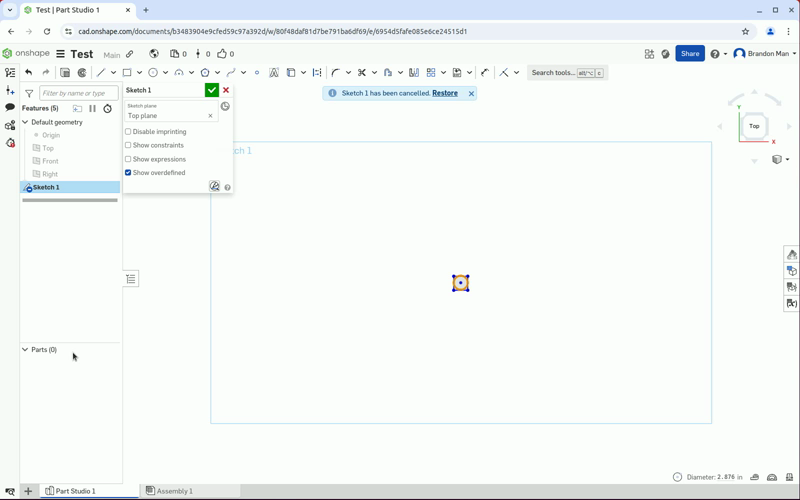
key(shift+e)
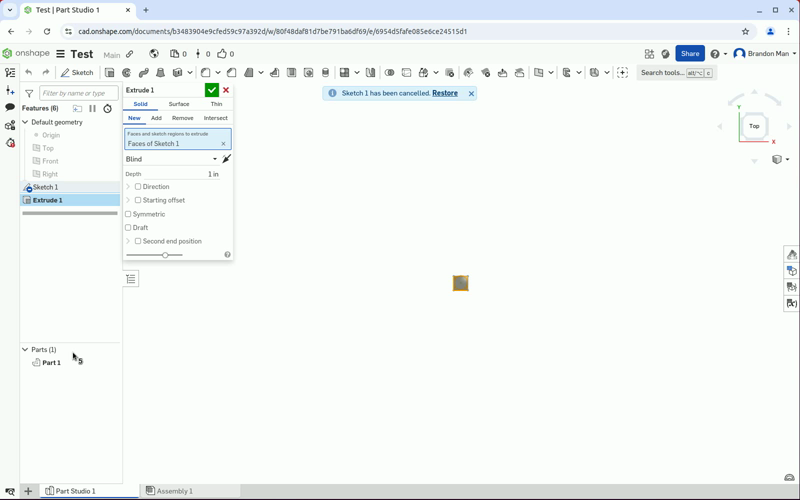
mouse_move(143, 106)
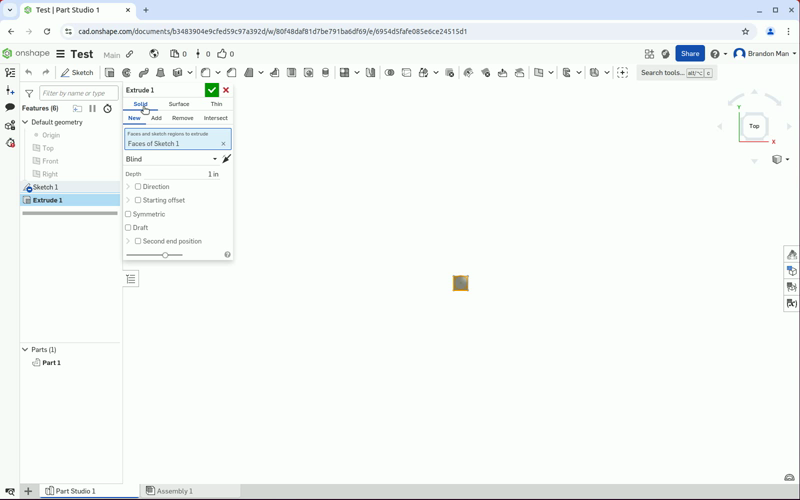
click(143, 106)
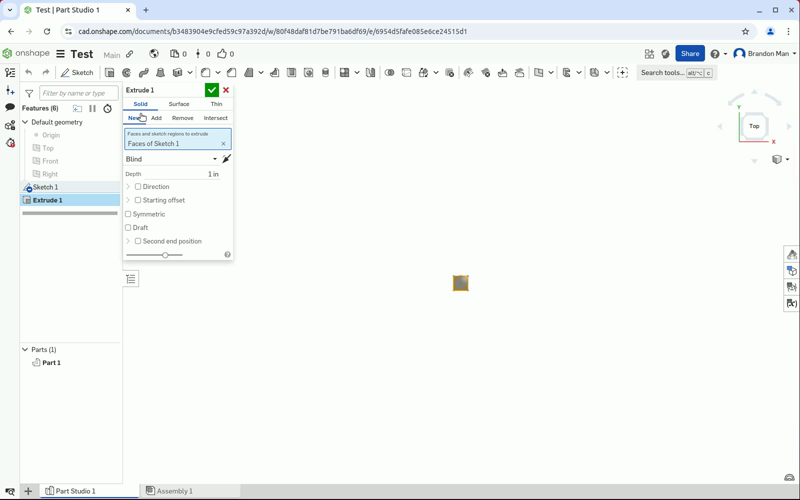
mouse_move(137, 120)
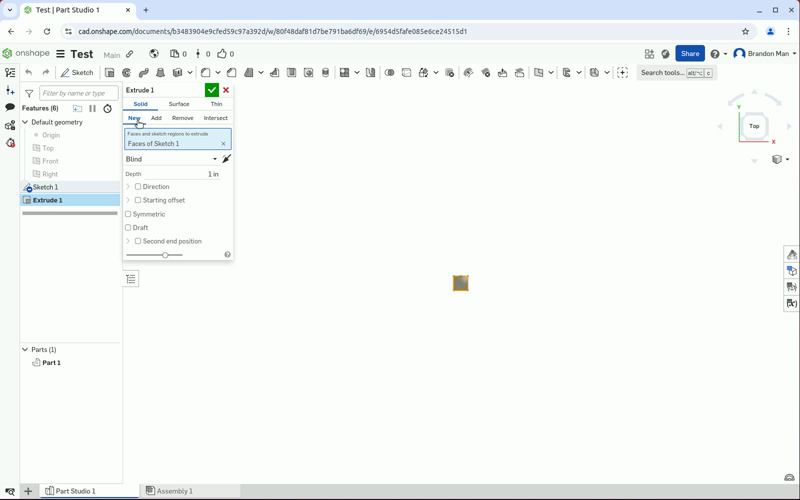
click(137, 120)
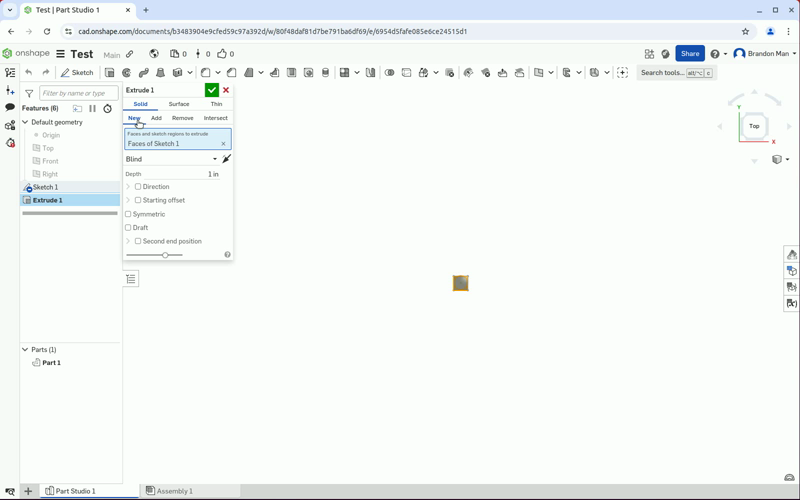
key(tab, 4)
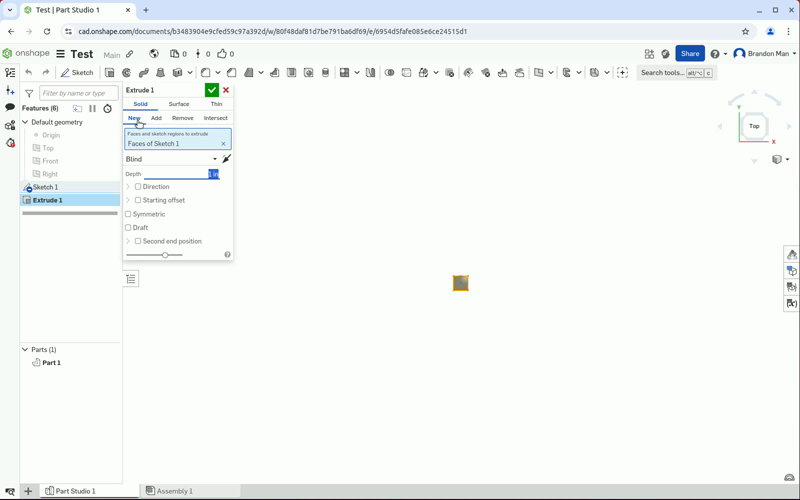
text(23.108)
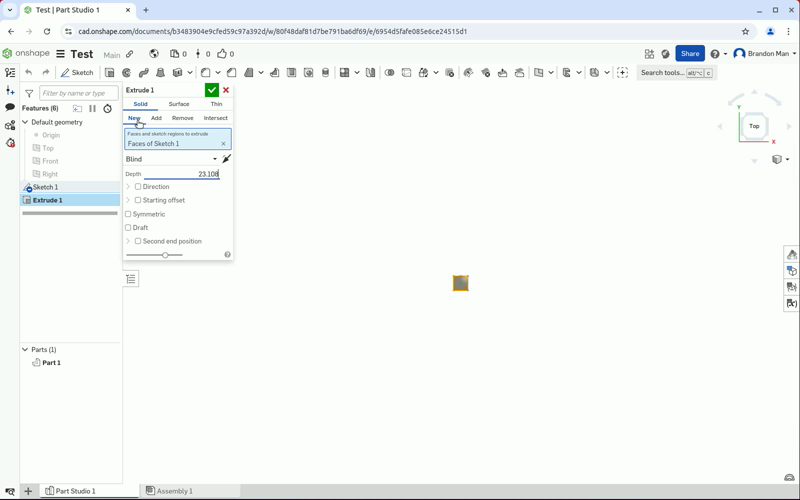
key(enter)
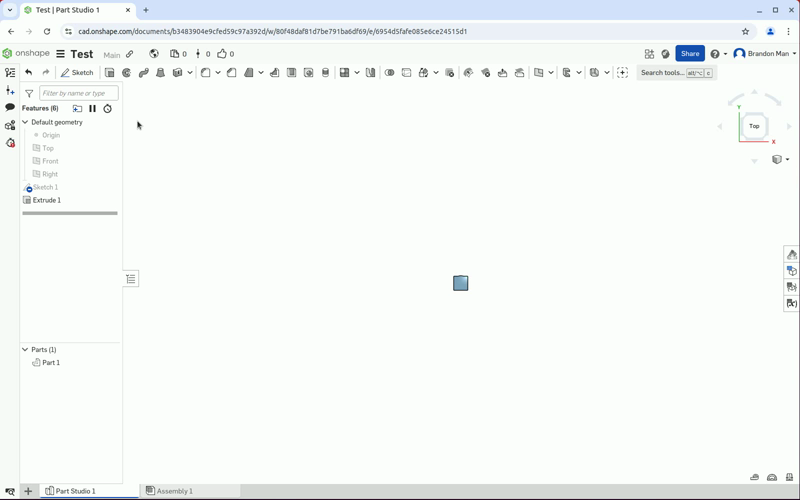
key(shift+h)
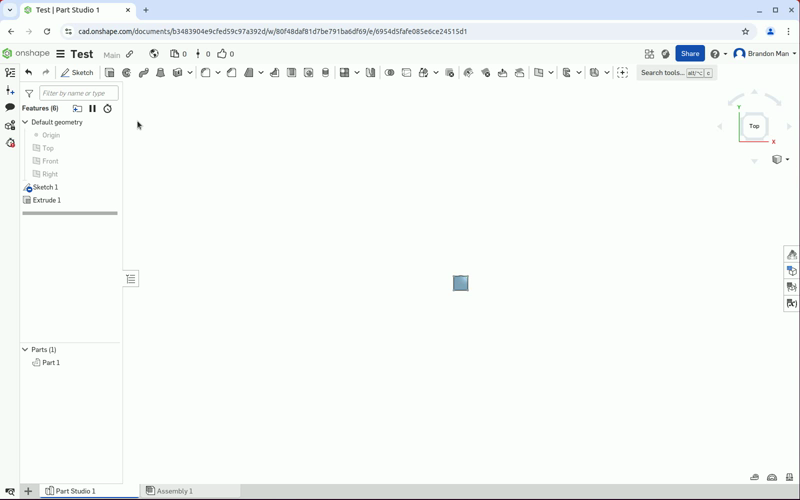
key(shift+h)
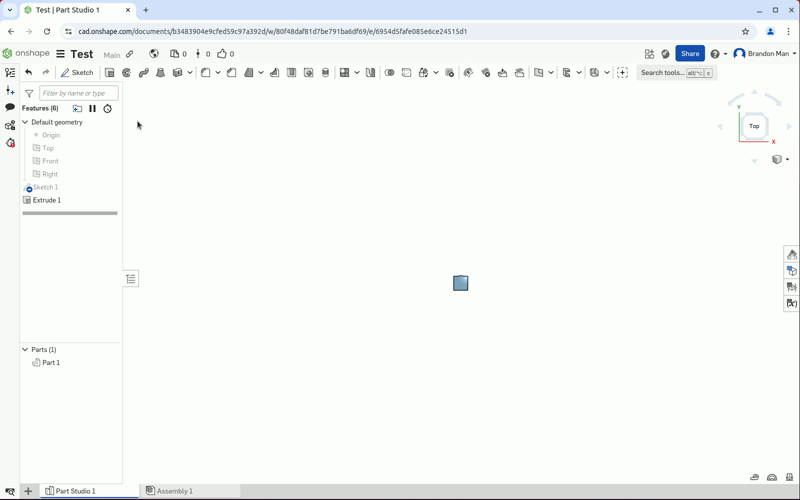
mouse_move(73, 189)
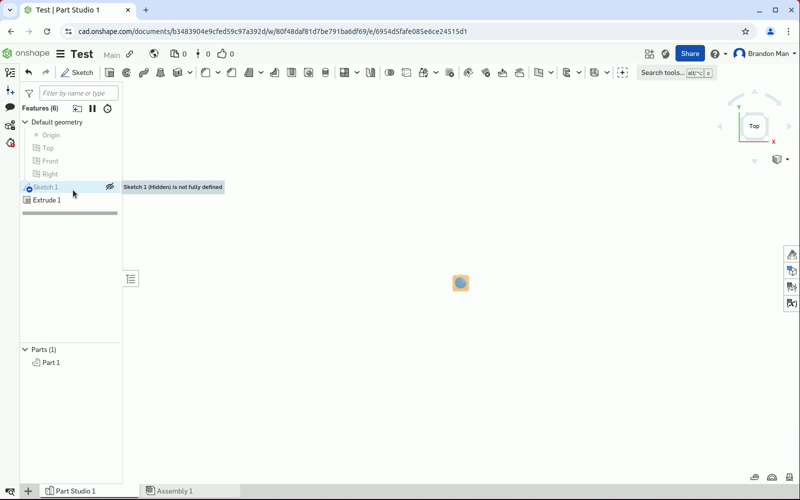
click(73, 189)
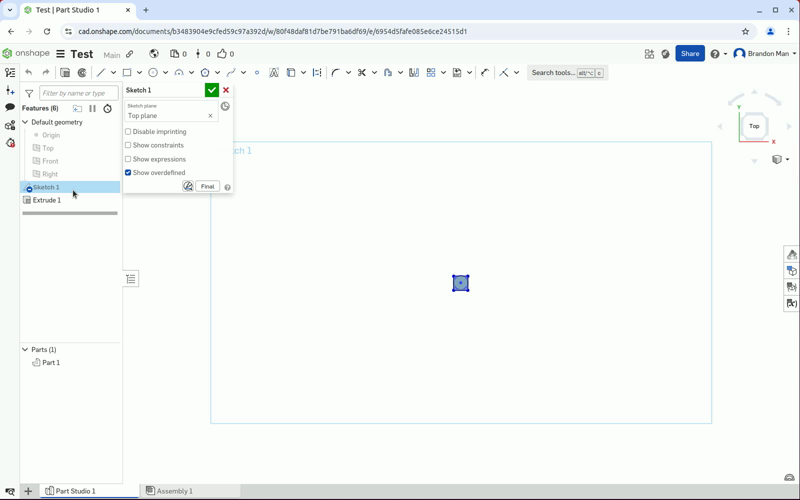
mouse_move(229, 92)
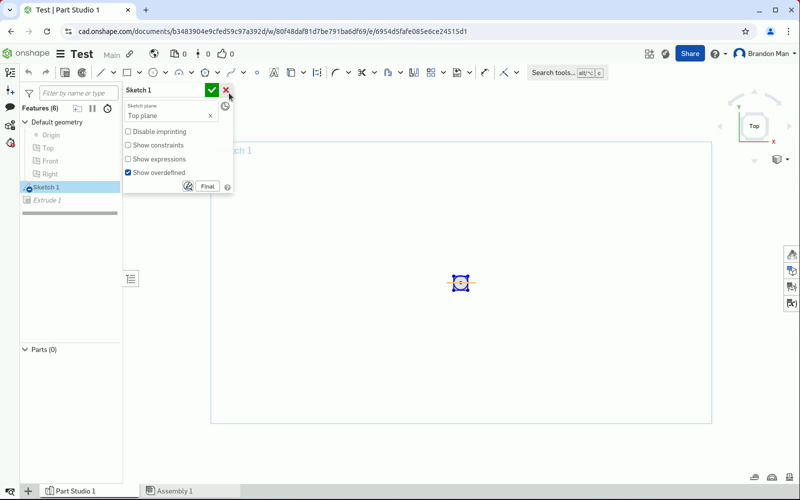
click(229, 92)
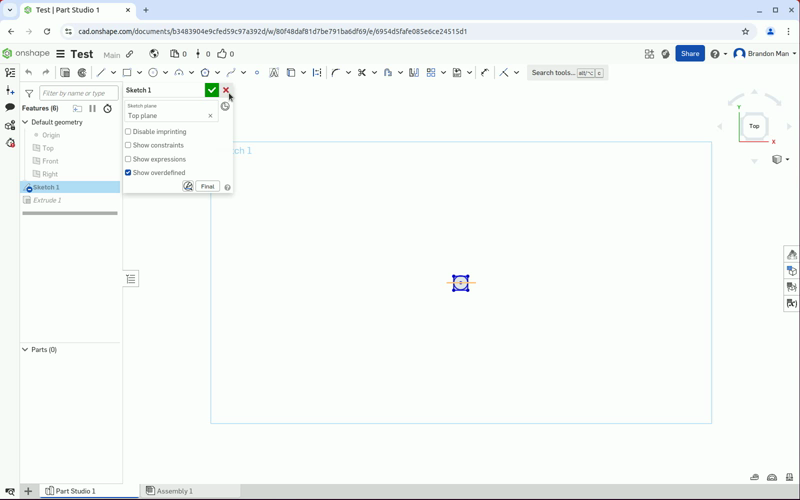
key(shift+s)
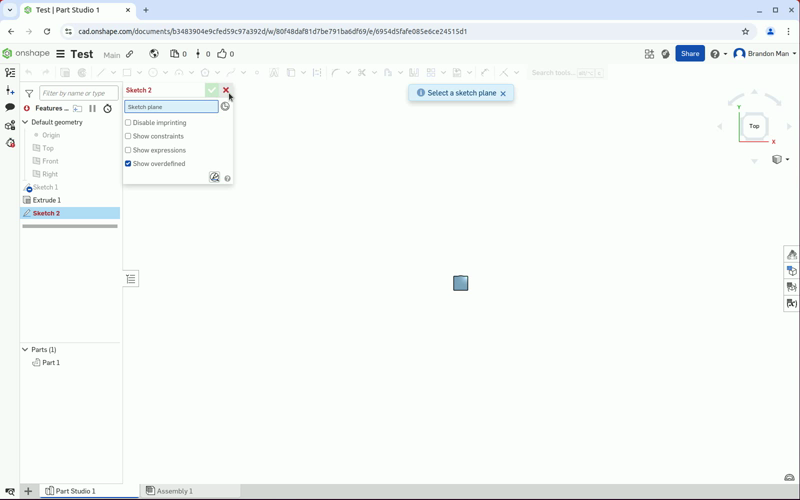
mouse_move(73, 150)
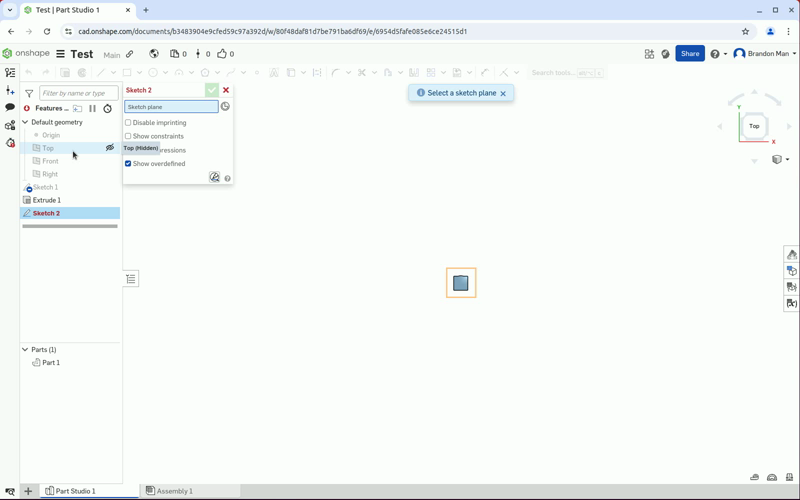
click(73, 150)
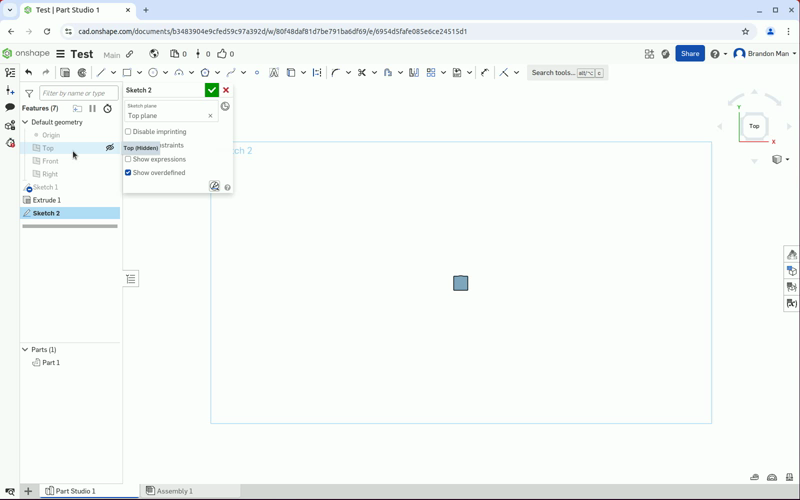
mouse_move(73, 352)
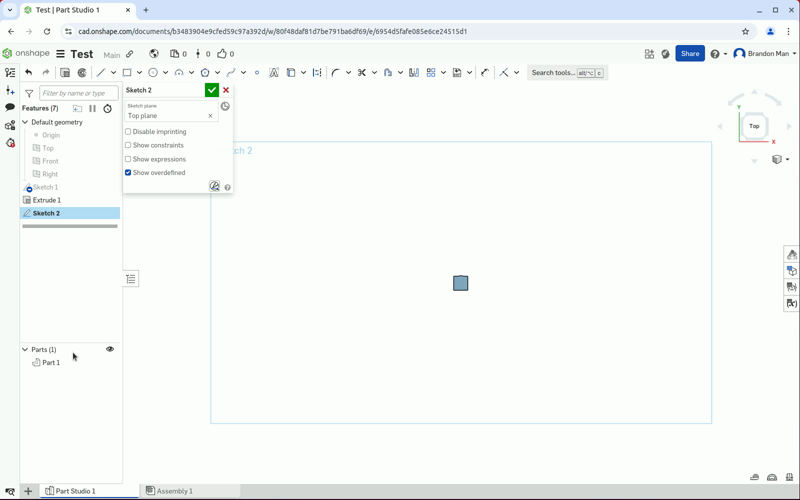
key(y)
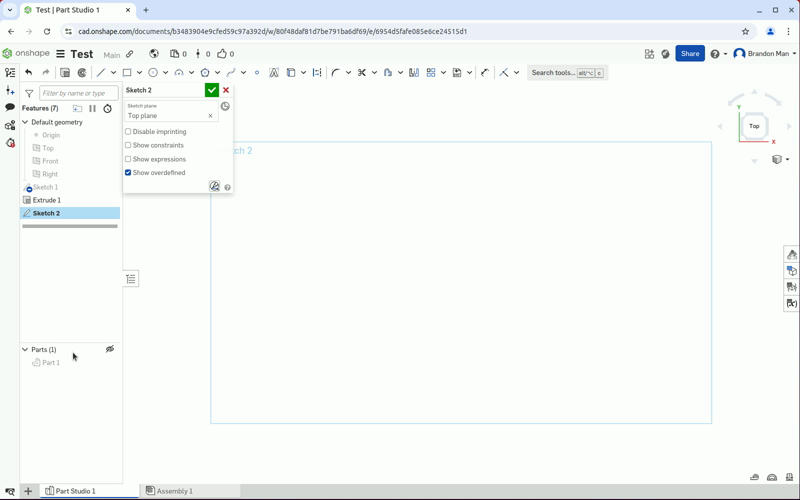
key(c)
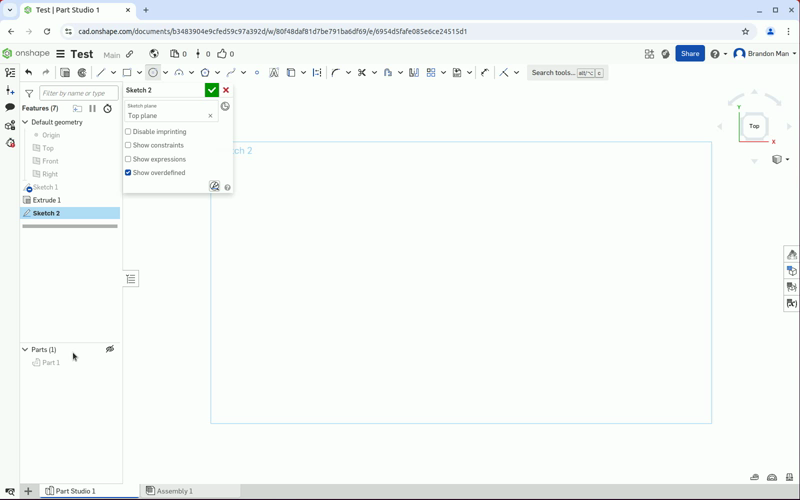
key_down(shift)
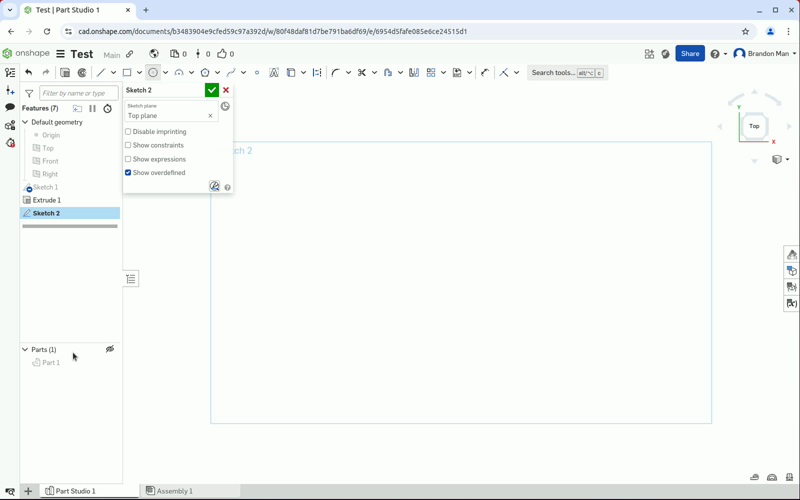
mouse_move(460, 282)
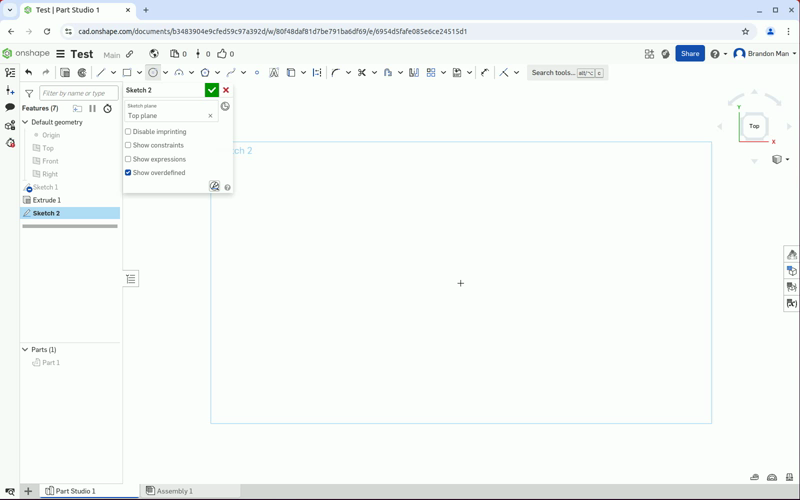
click(460, 282)
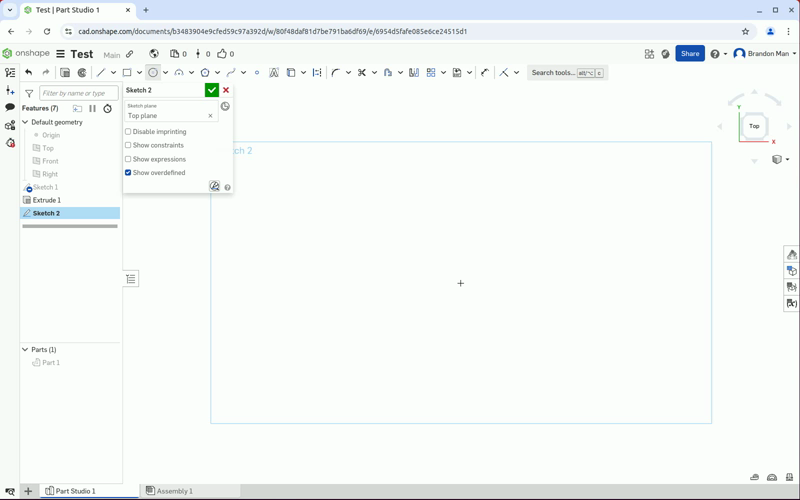
key_up(shift)
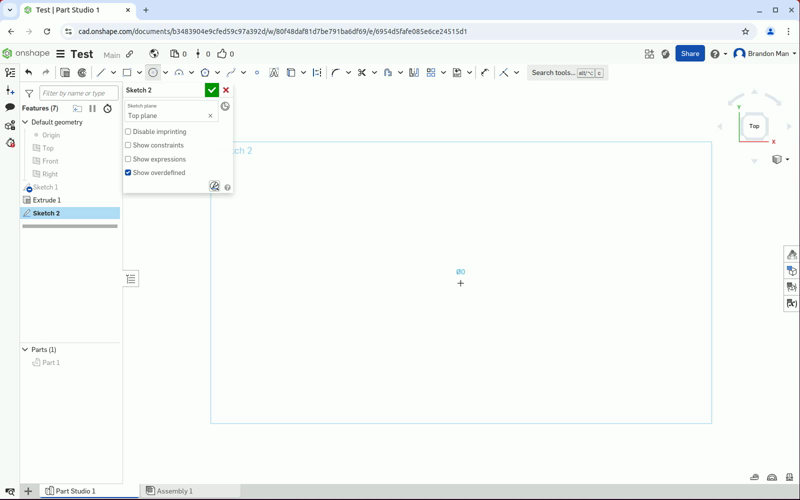
mouse_move(465, 282)
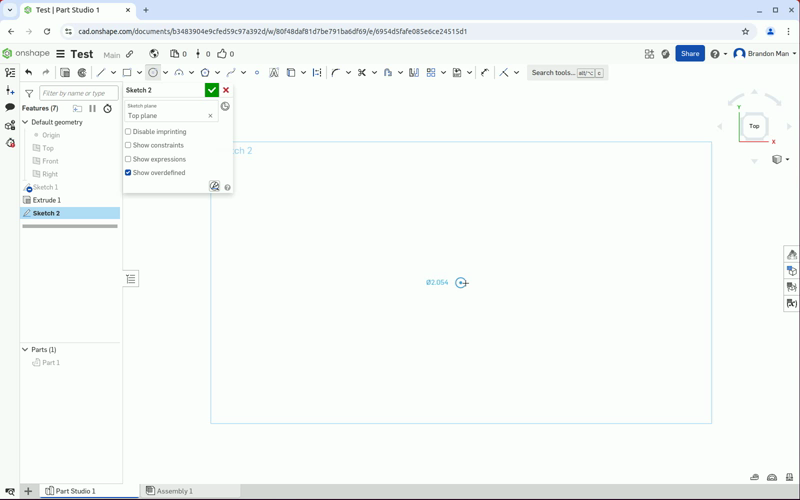
click(465, 282)
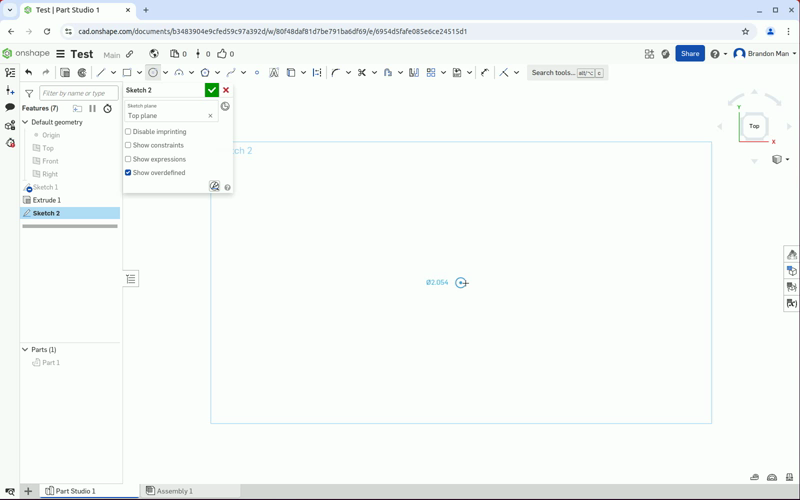
key(esc)
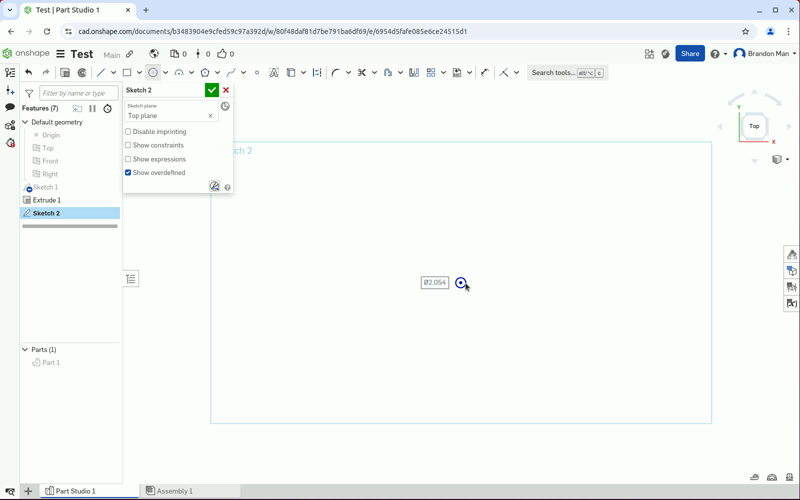
mouse_move(459, 278)
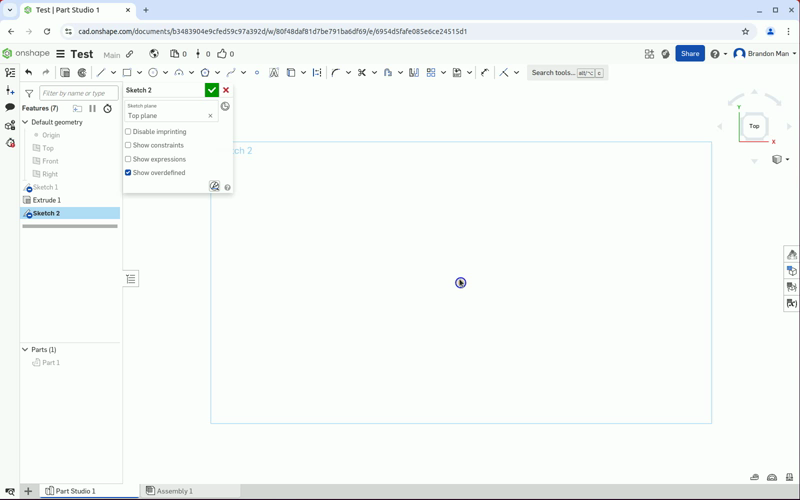
scroll(6)
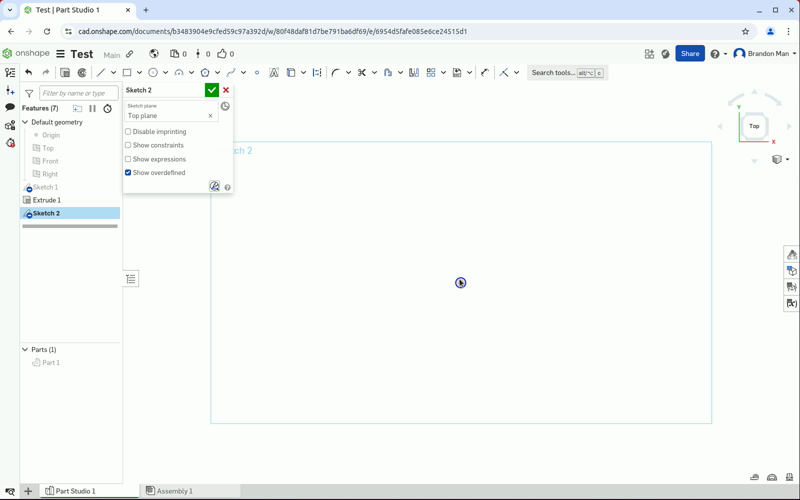
scroll(6)
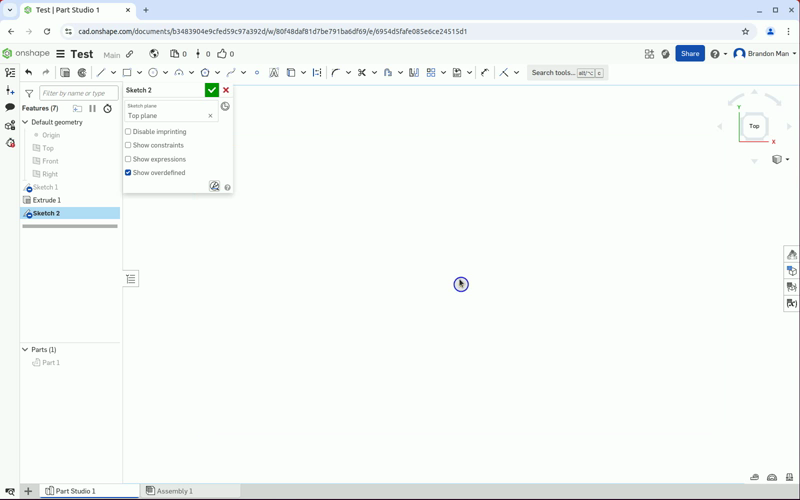
scroll(6)
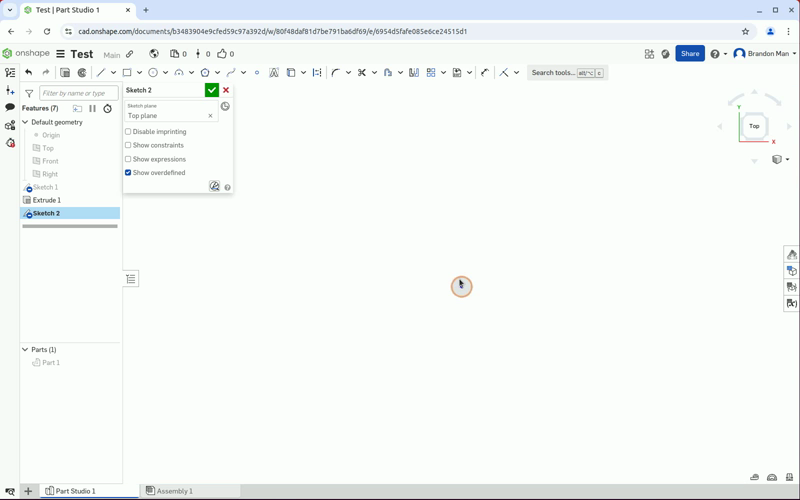
scroll(6)
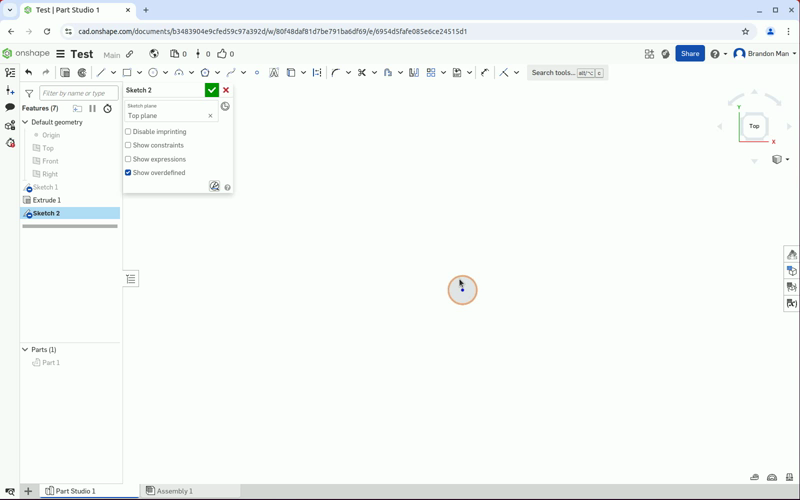
scroll(6)
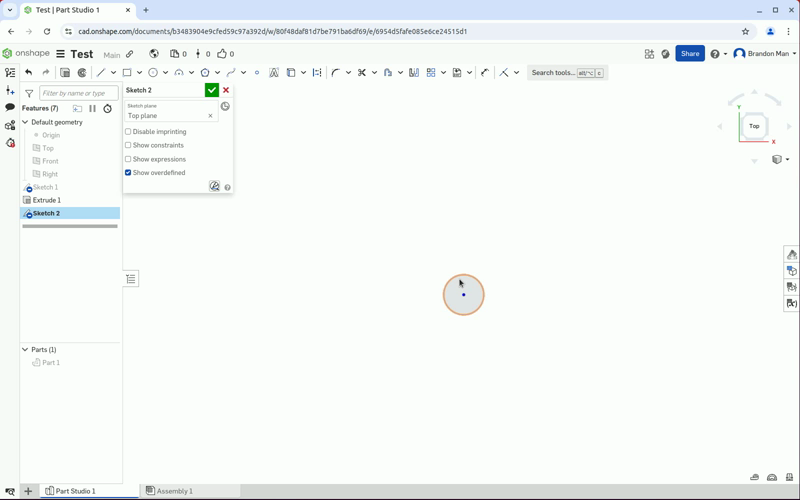
scroll(6)
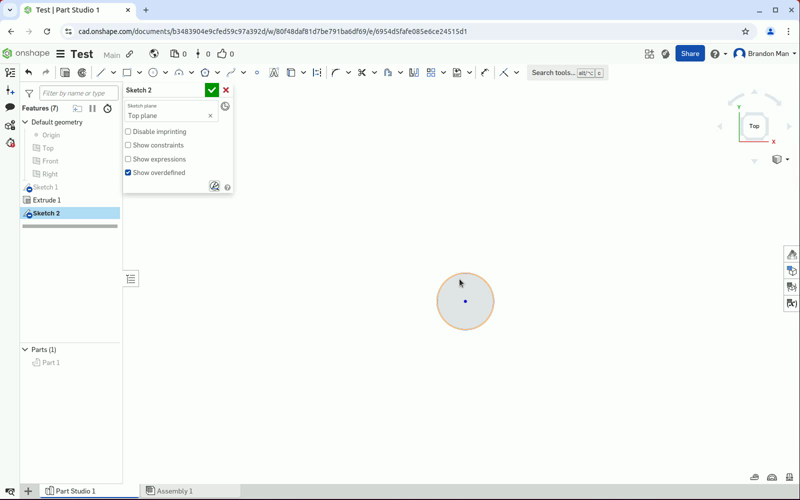
scroll(6)
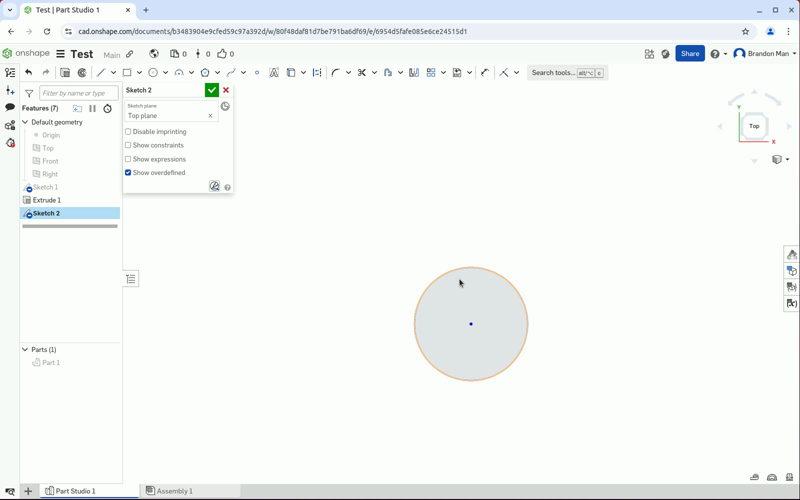
click(459, 278)
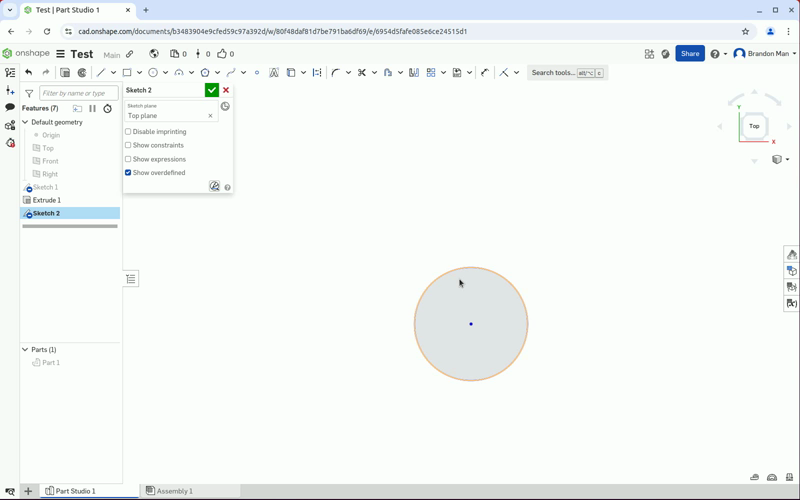
scroll(-6)
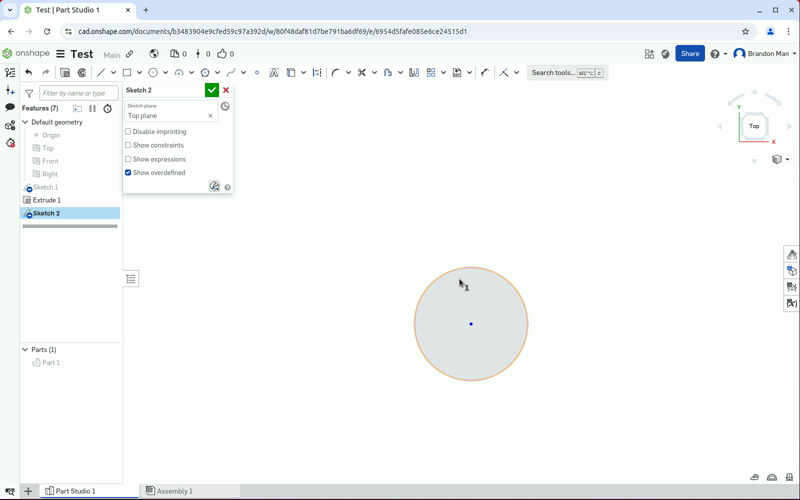
scroll(-6)
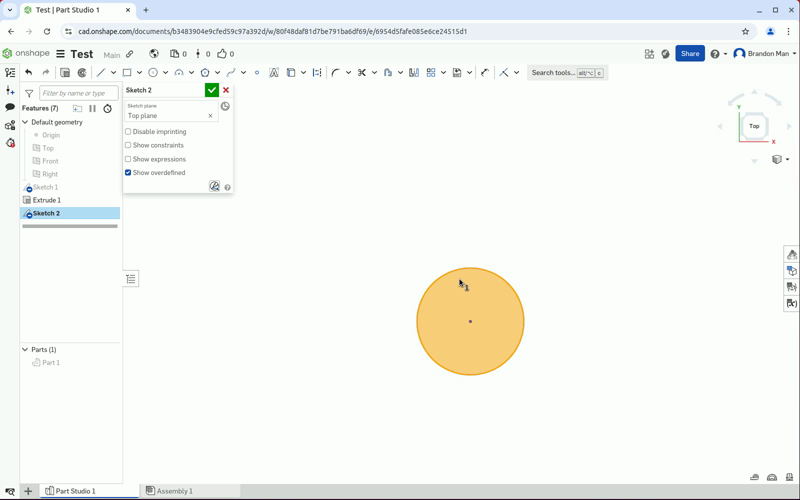
scroll(-6)
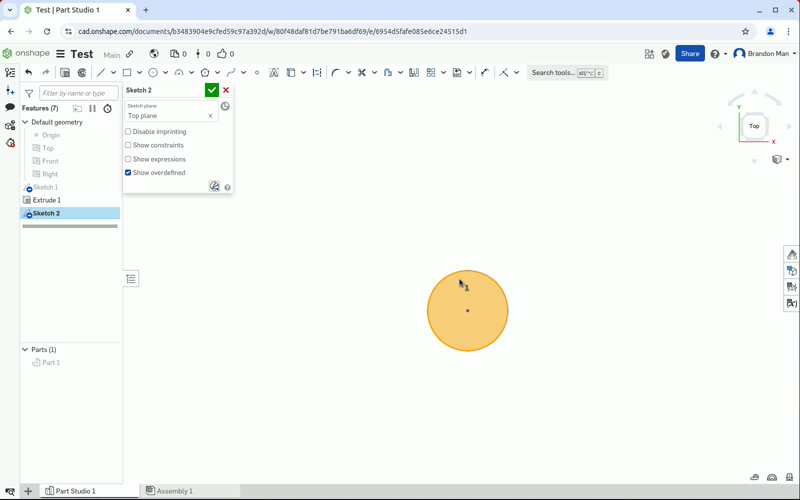
scroll(-6)
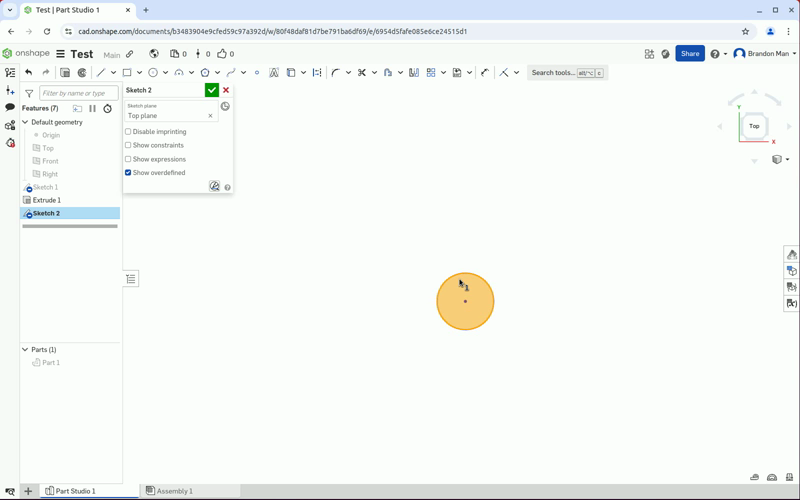
scroll(-6)
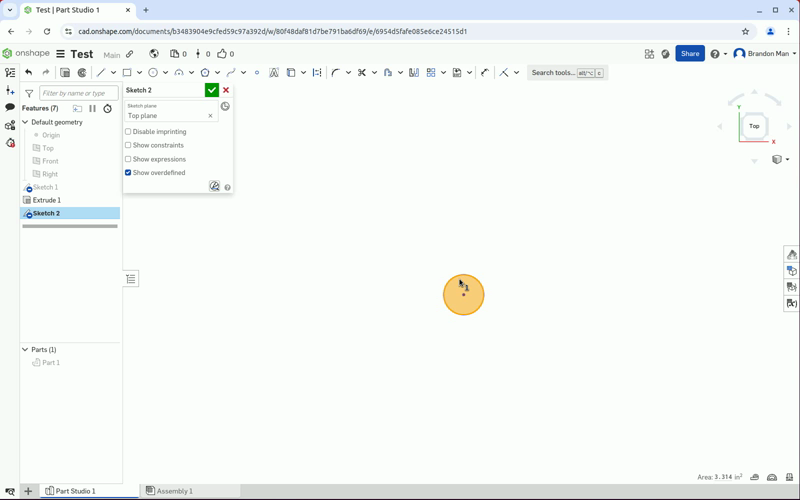
scroll(-6)
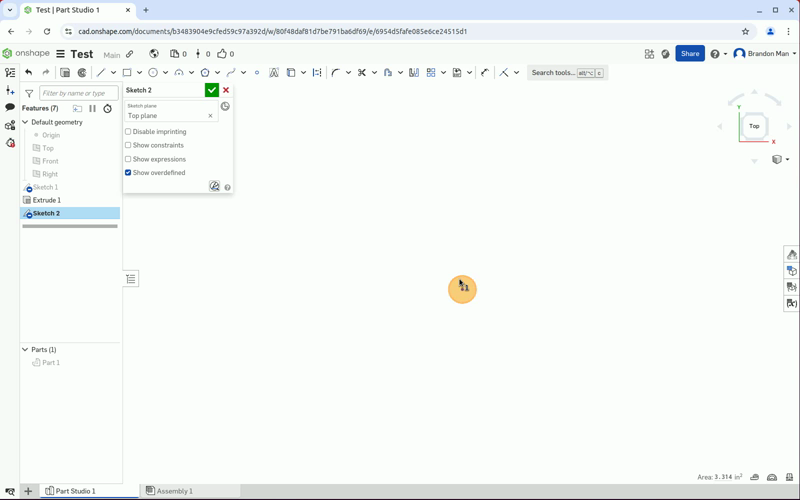
scroll(-6)
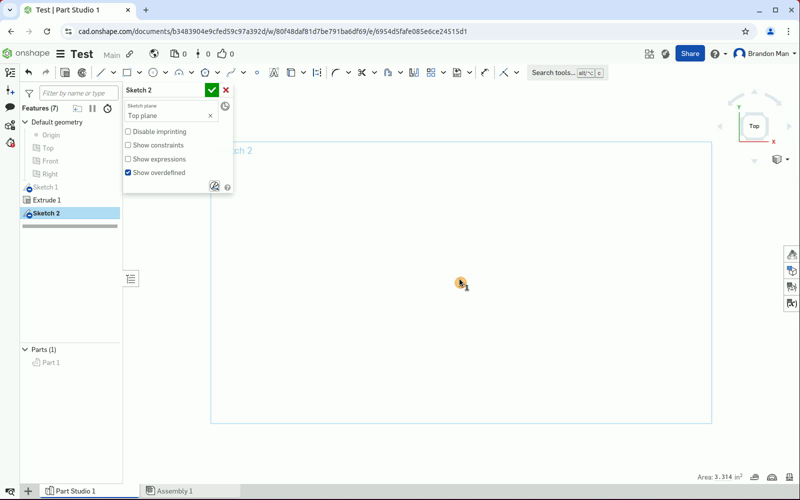
mouse_move(73, 352)
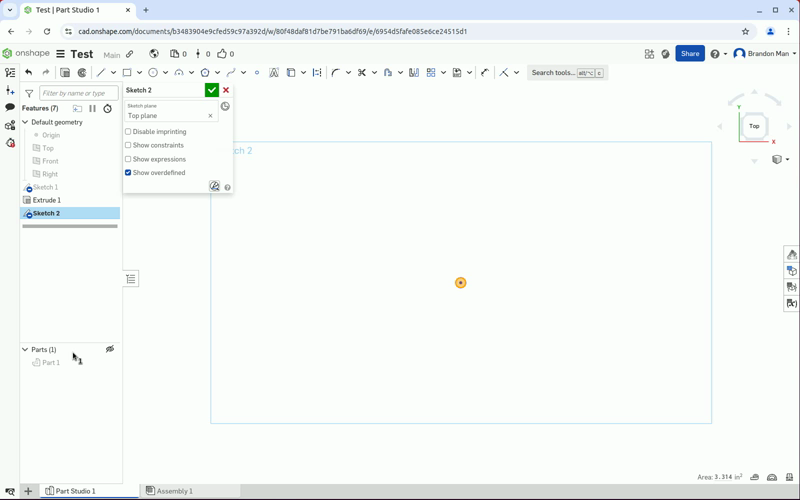
key(shift+y)
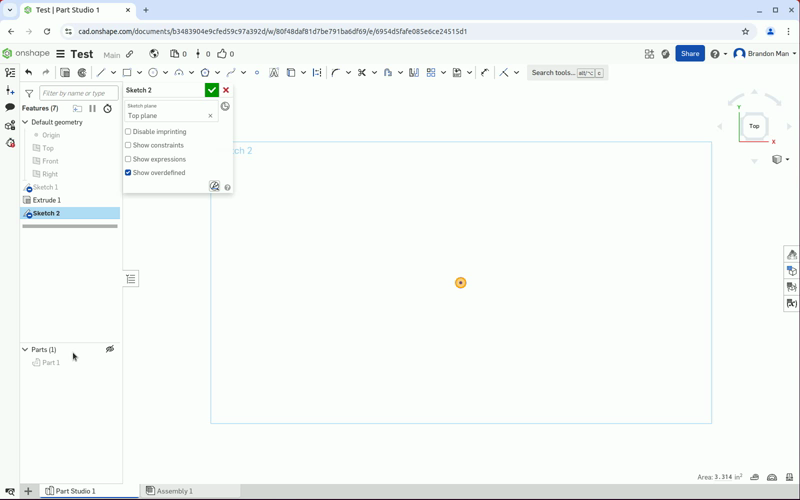
key(shift+e)
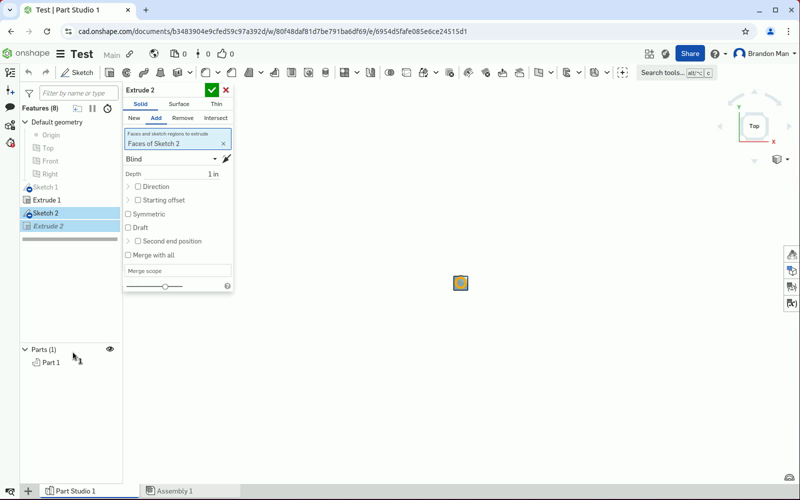
mouse_move(143, 106)
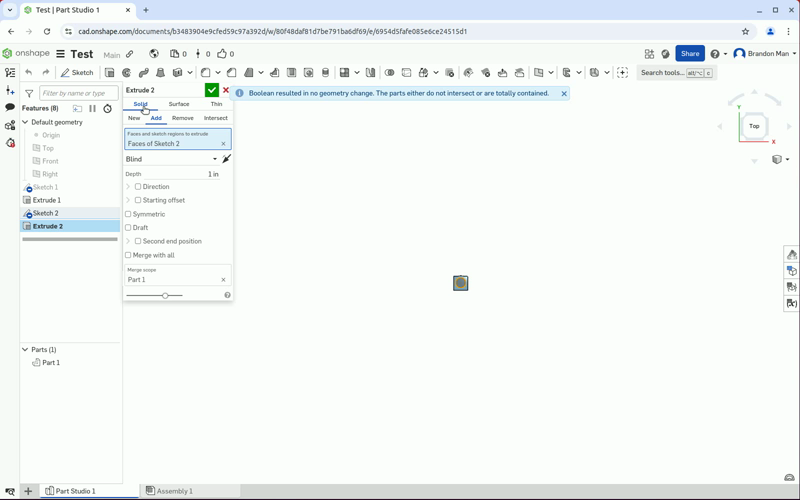
click(143, 106)
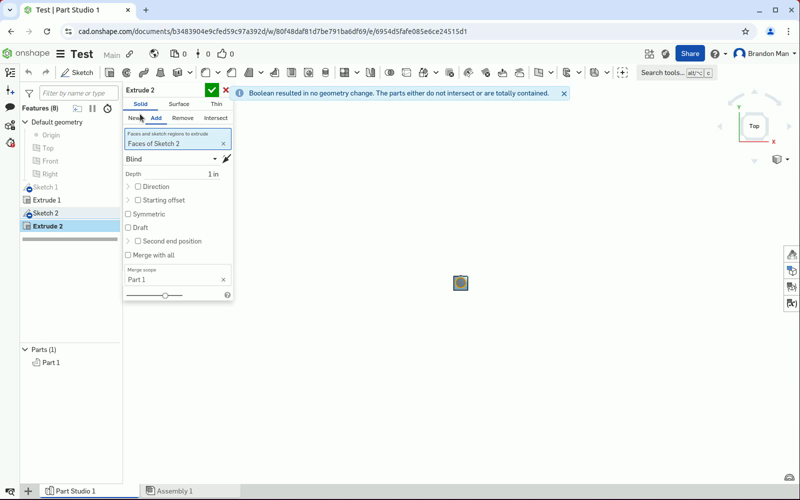
mouse_move(137, 120)
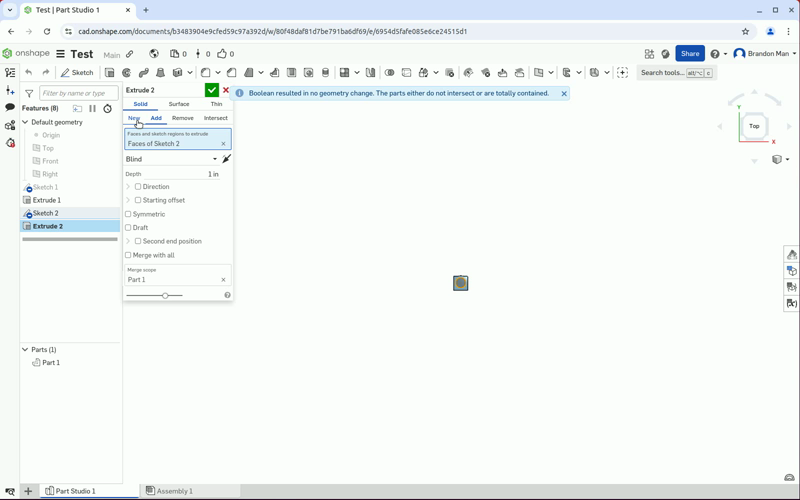
click(137, 120)
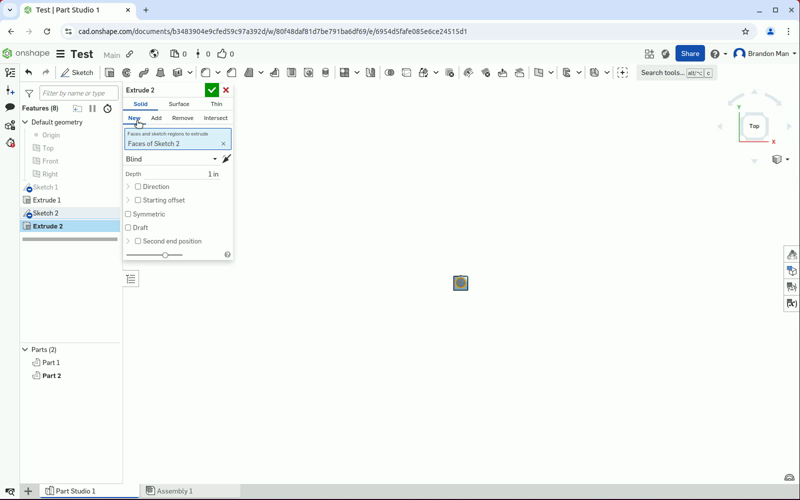
key(tab, 4)
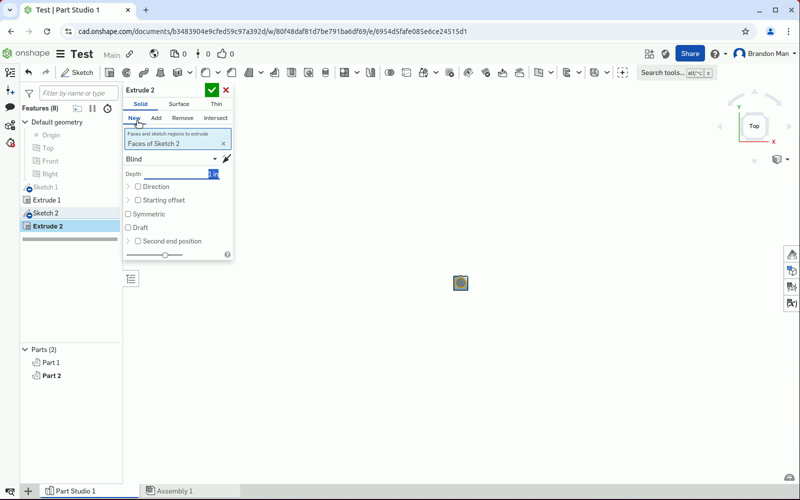
text(23.108)
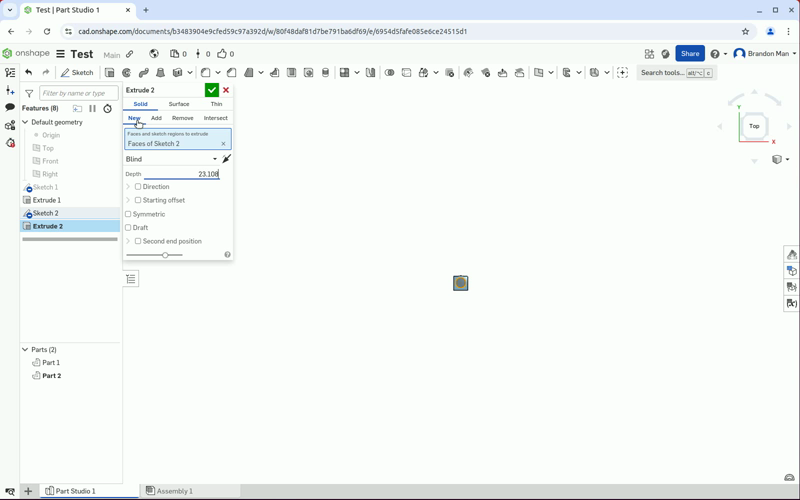
key(enter)
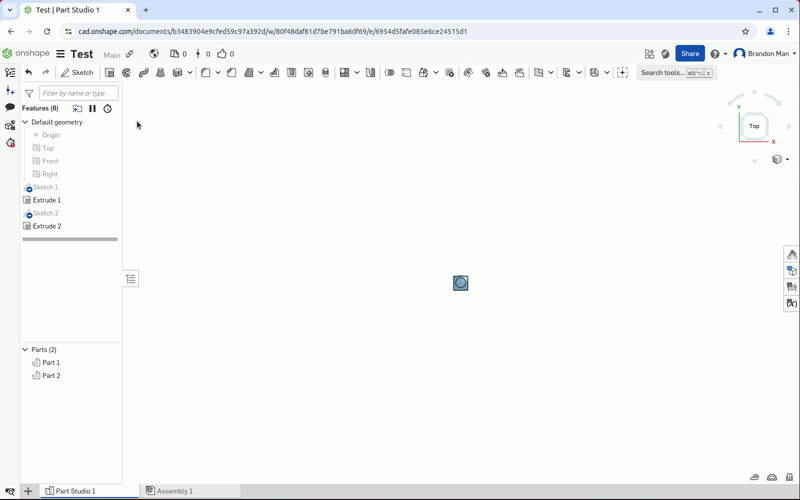
key(shift+h)
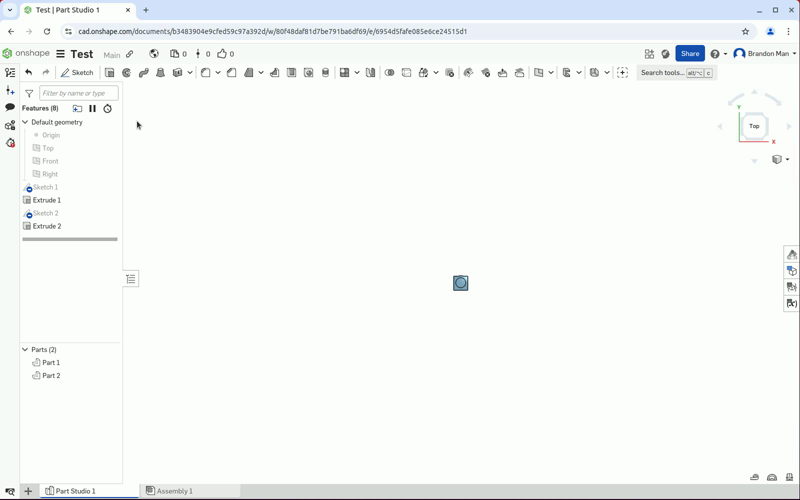
key(shift+h)
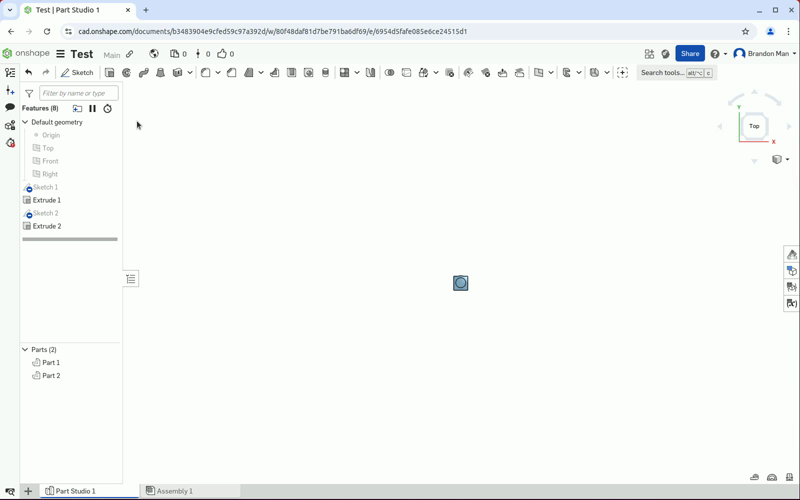
mouse_move(73, 189)
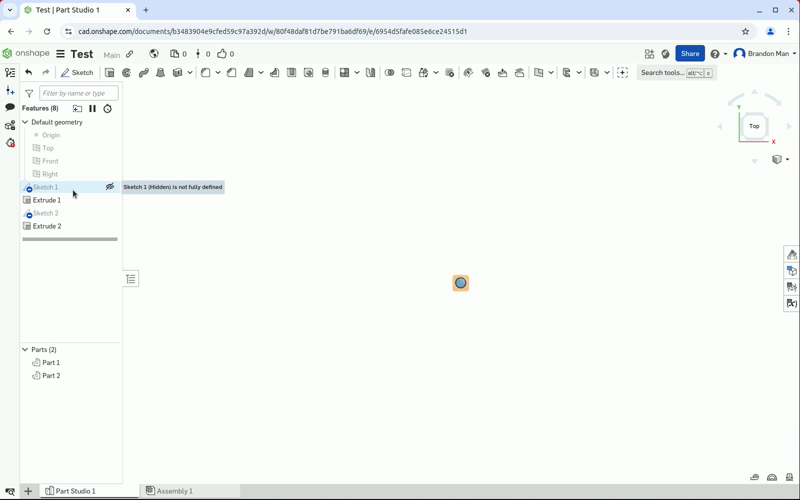
click(73, 189)
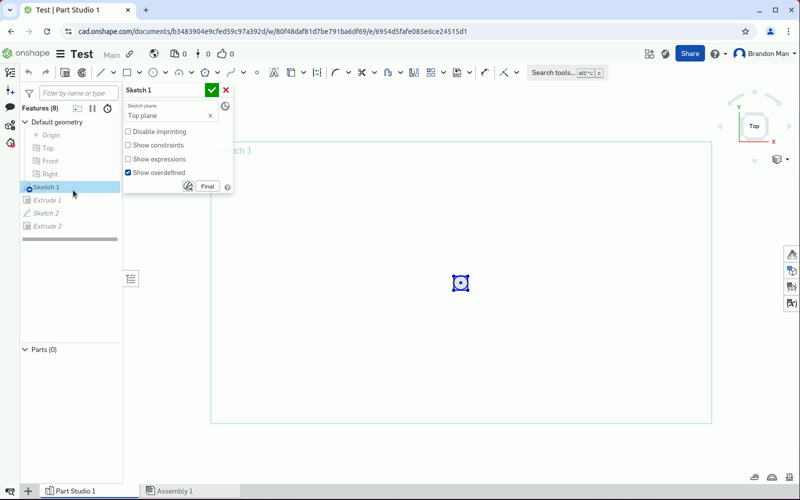
mouse_move(229, 92)
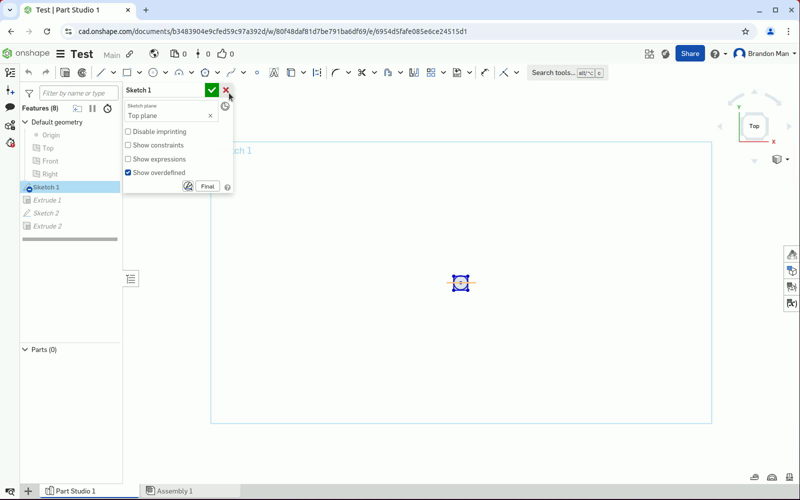
click(229, 92)
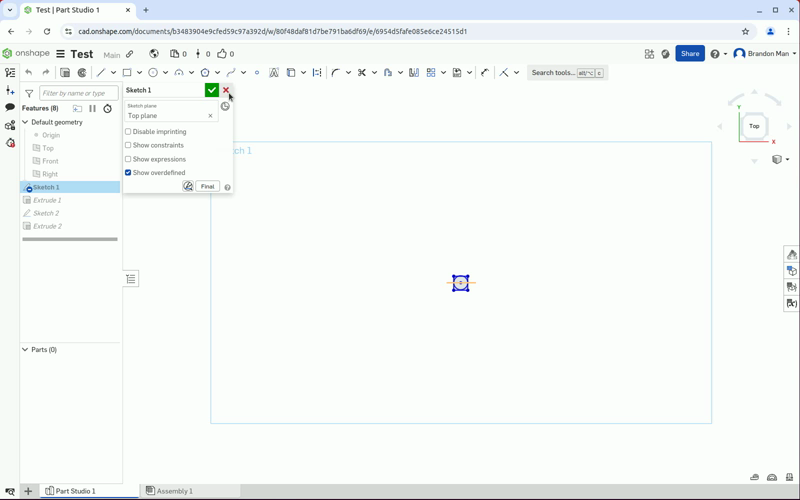
key(shift+s)
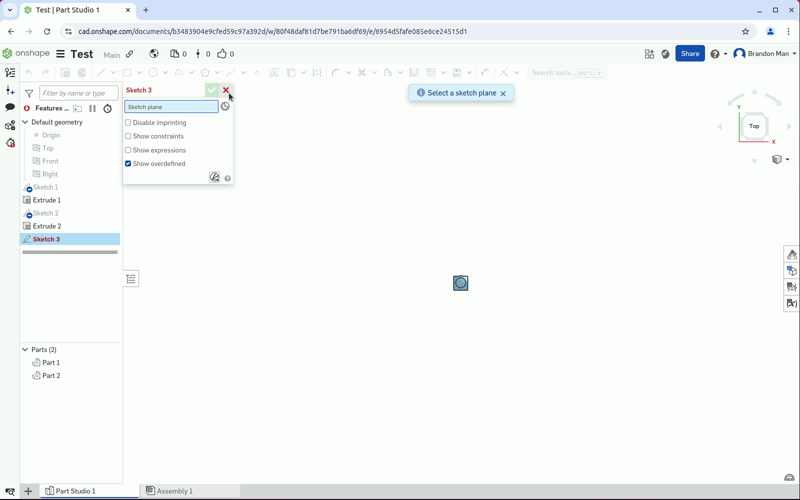
mouse_move(73, 150)
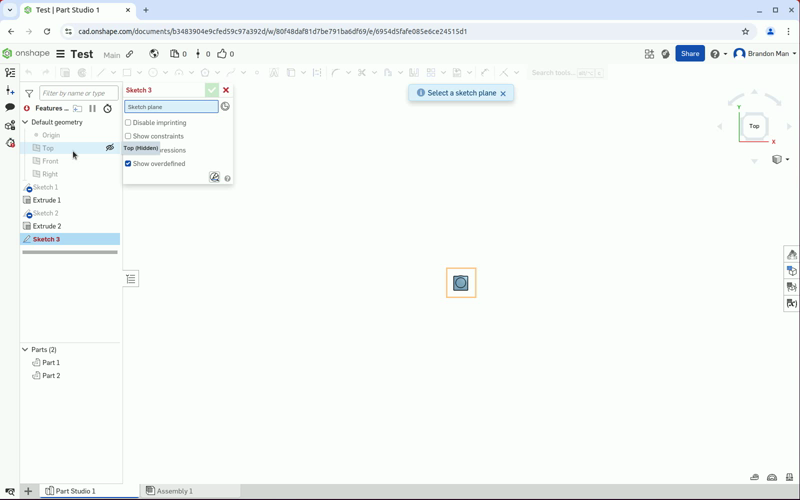
click(73, 150)
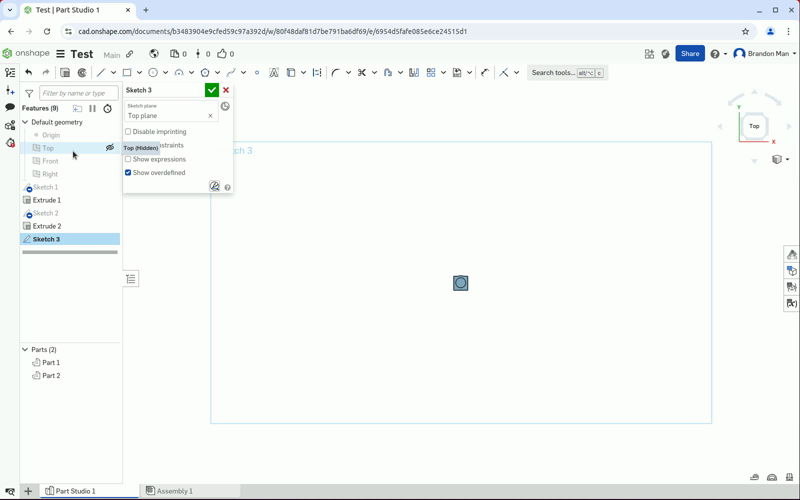
mouse_move(73, 352)
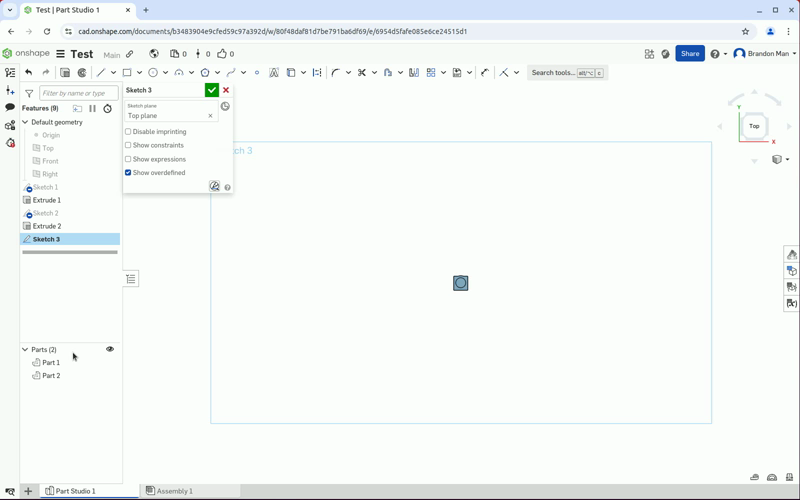
key(y)
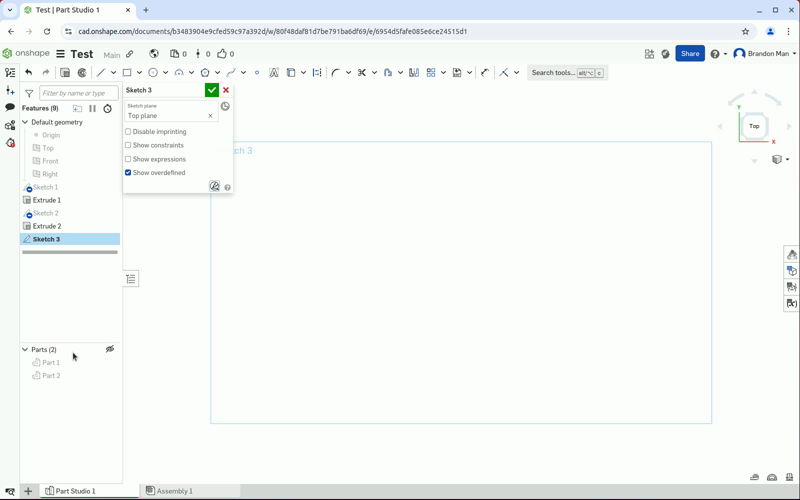
key(c)
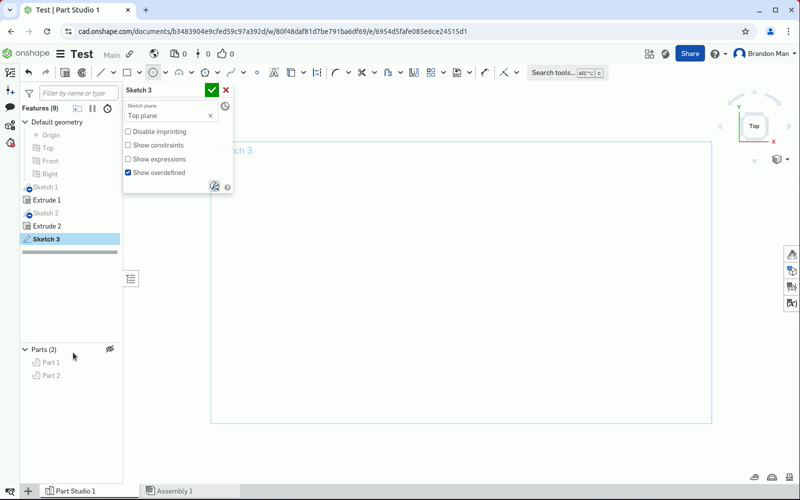
key_down(shift)
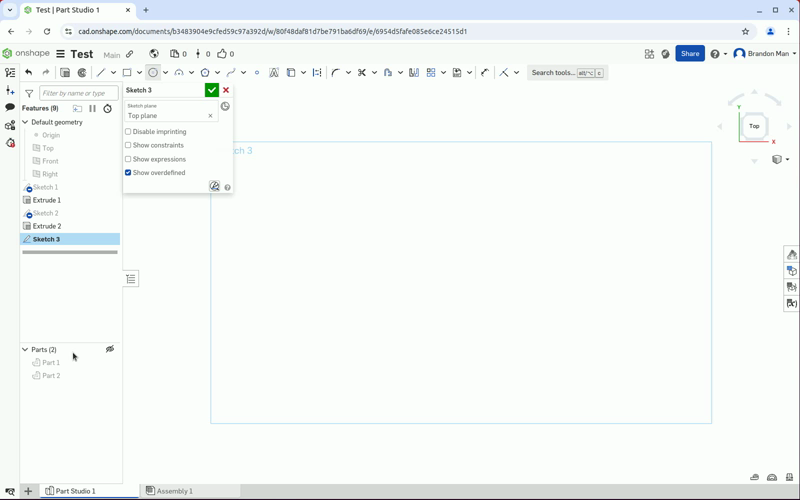
mouse_move(460, 282)
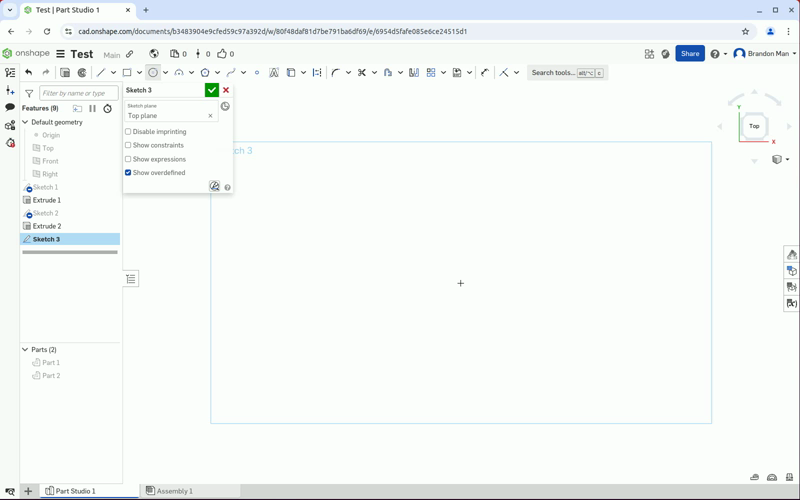
click(460, 282)
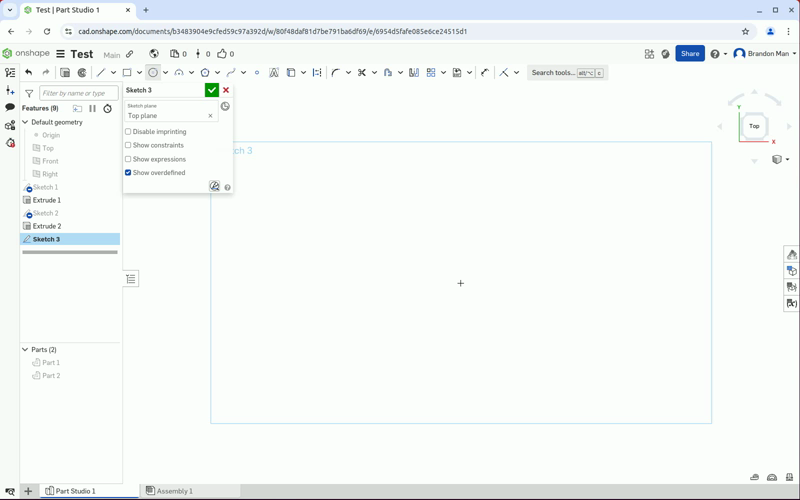
key_up(shift)
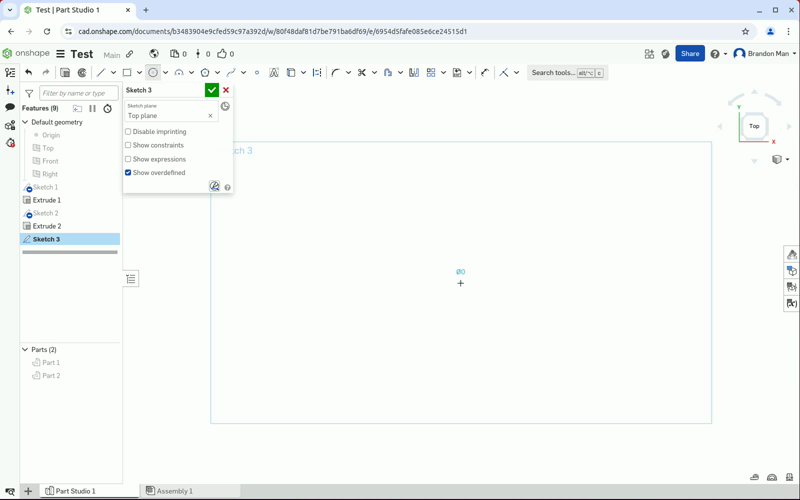
mouse_move(465, 282)
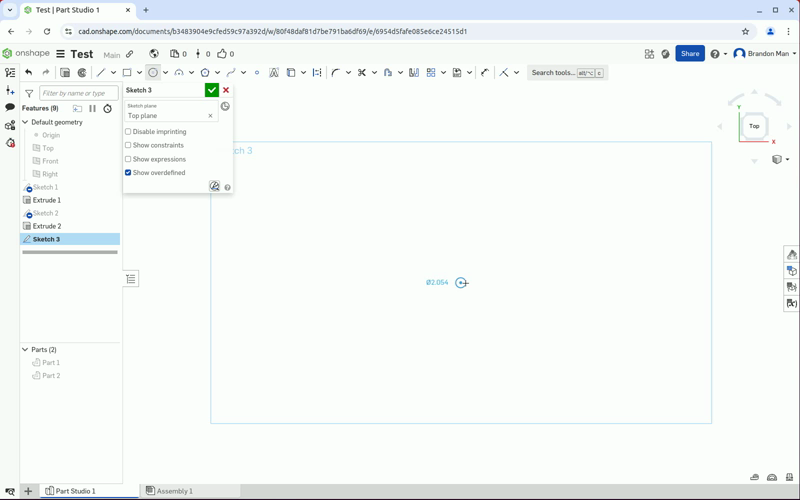
click(465, 282)
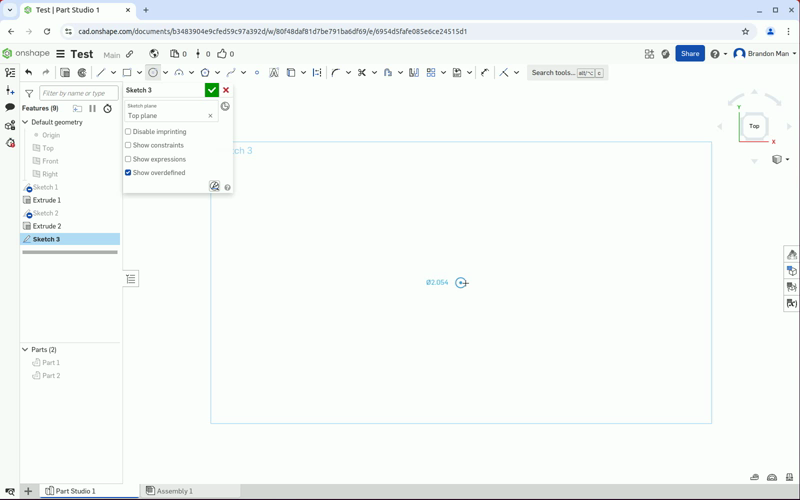
key(esc)
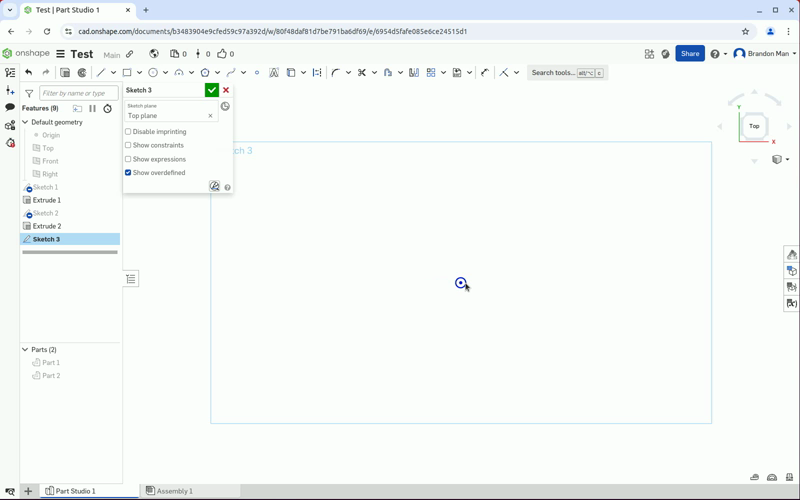
mouse_move(457, 279)
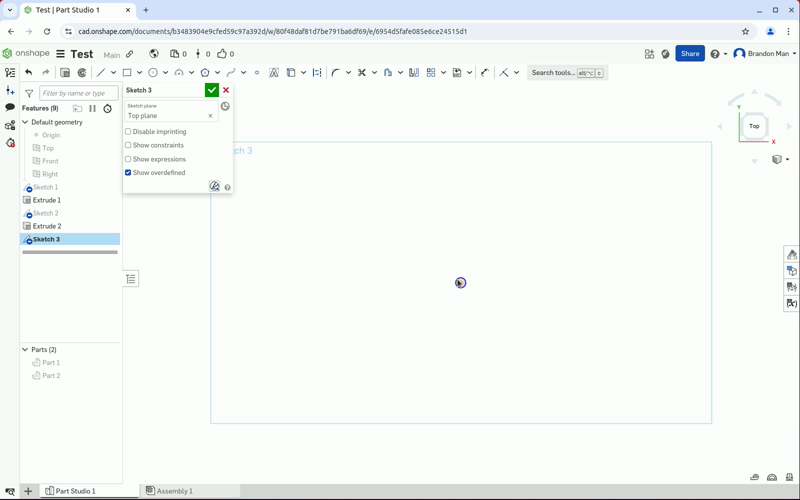
scroll(6)
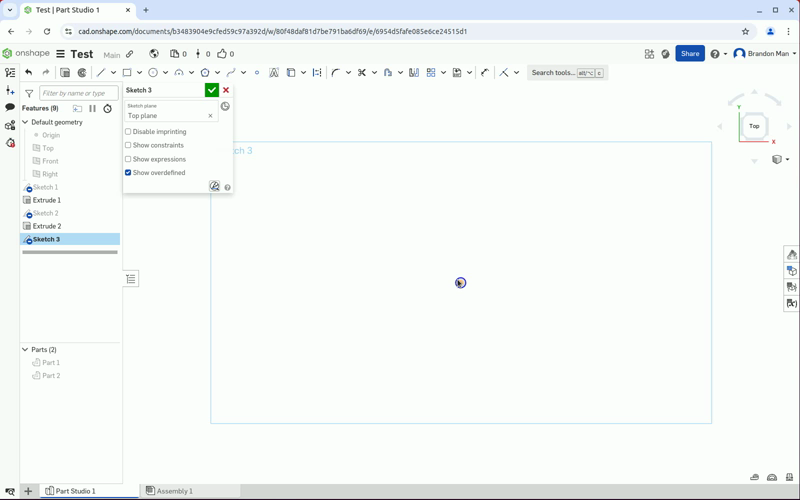
scroll(6)
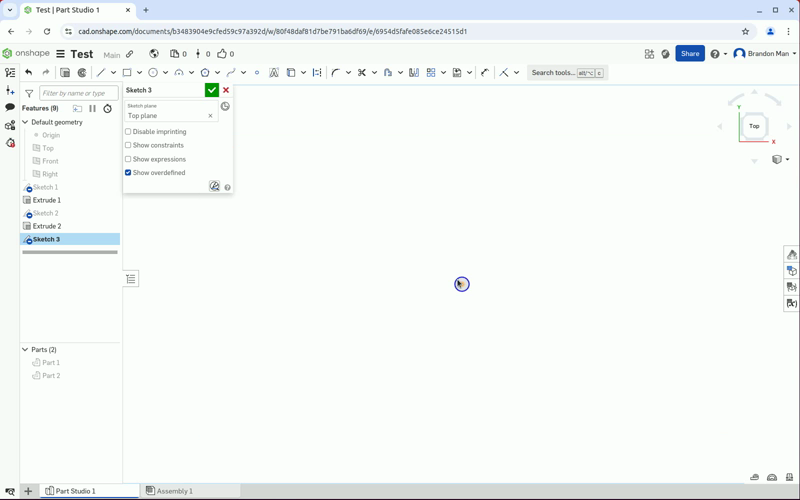
scroll(6)
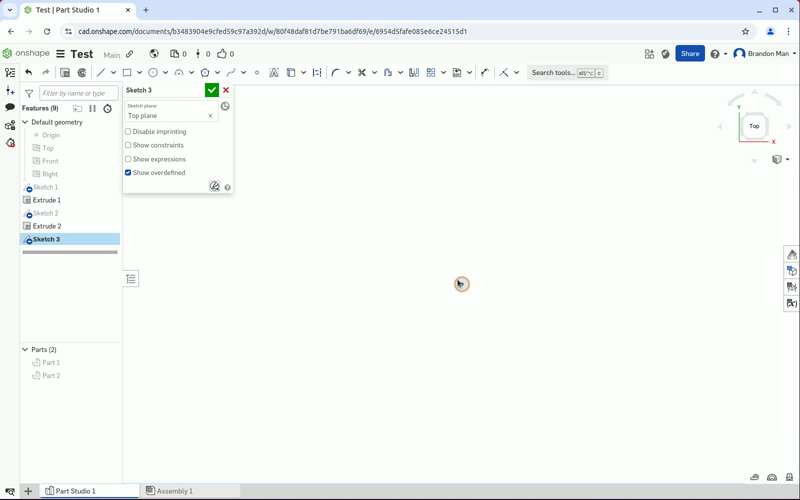
scroll(6)
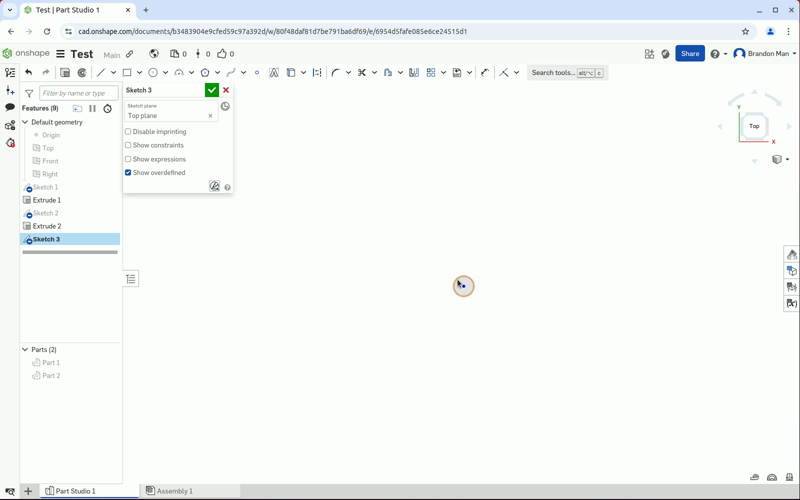
scroll(6)
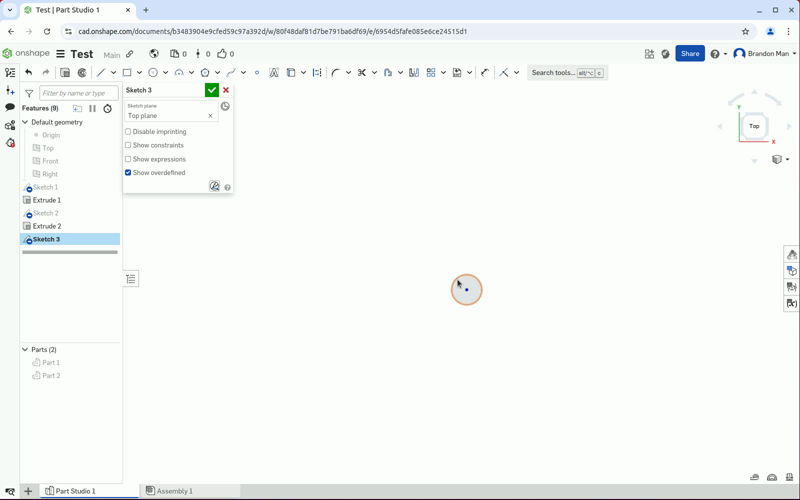
scroll(6)
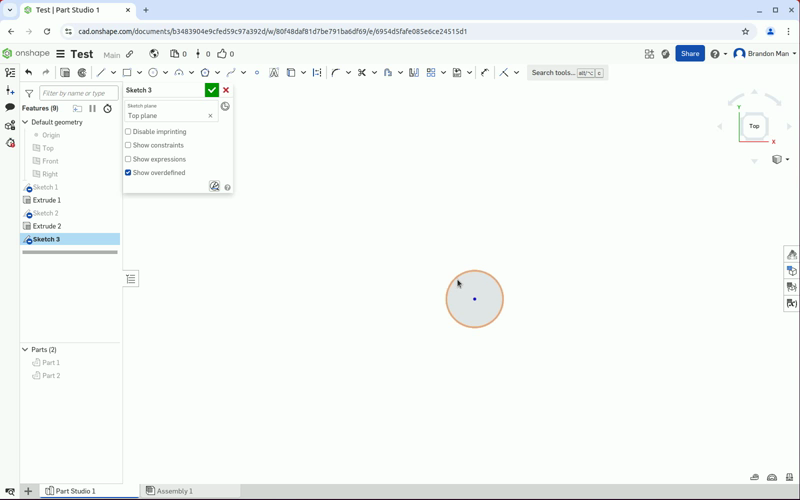
scroll(6)
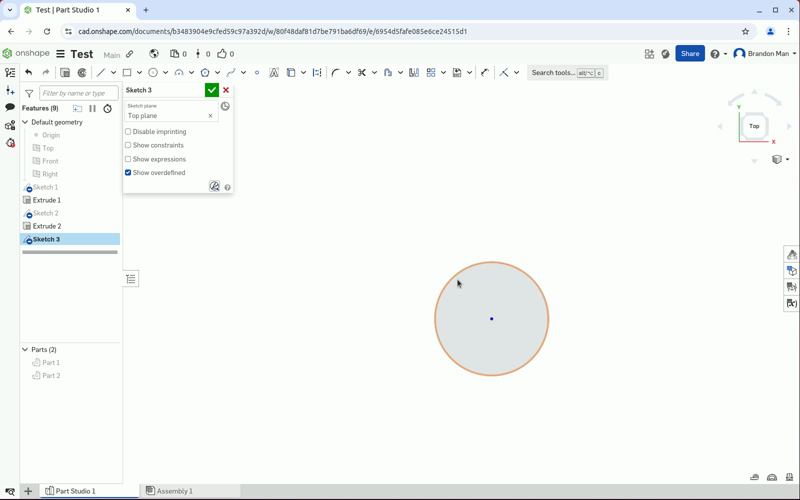
click(457, 279)
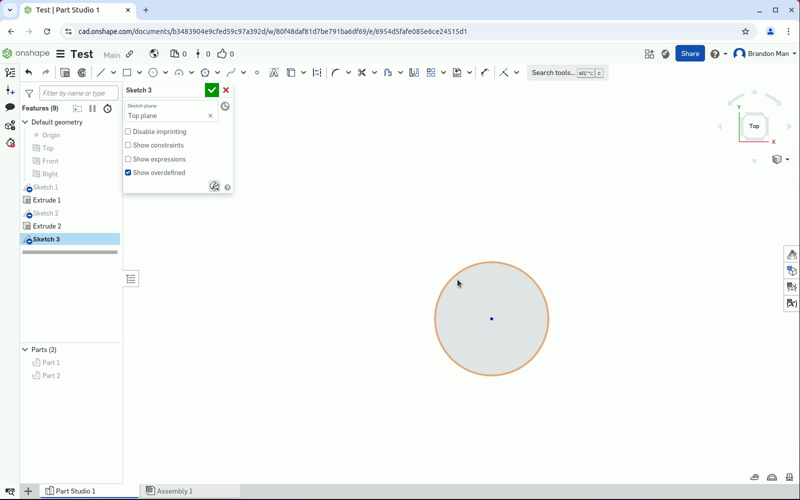
scroll(-6)
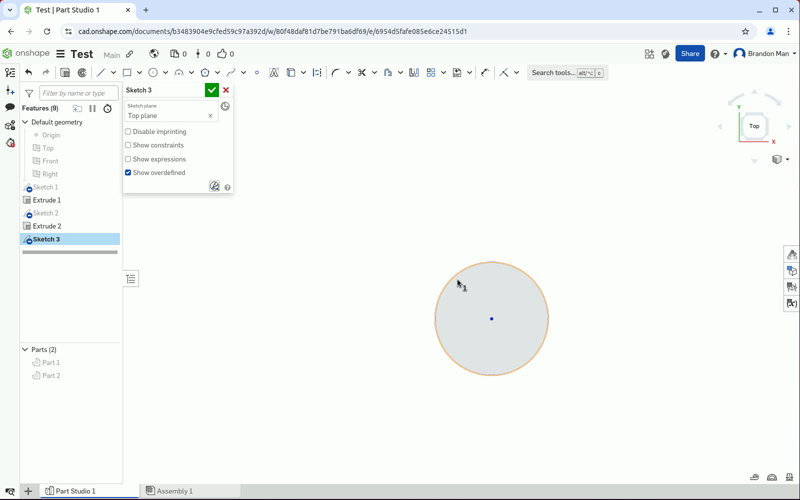
scroll(-6)
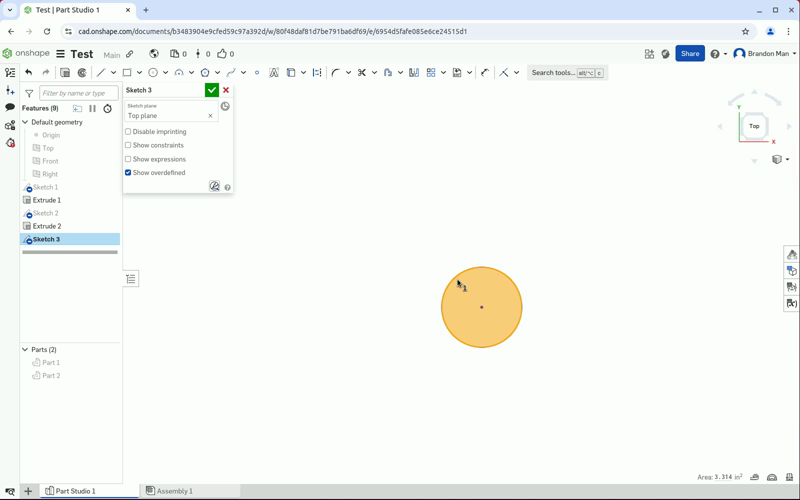
scroll(-6)
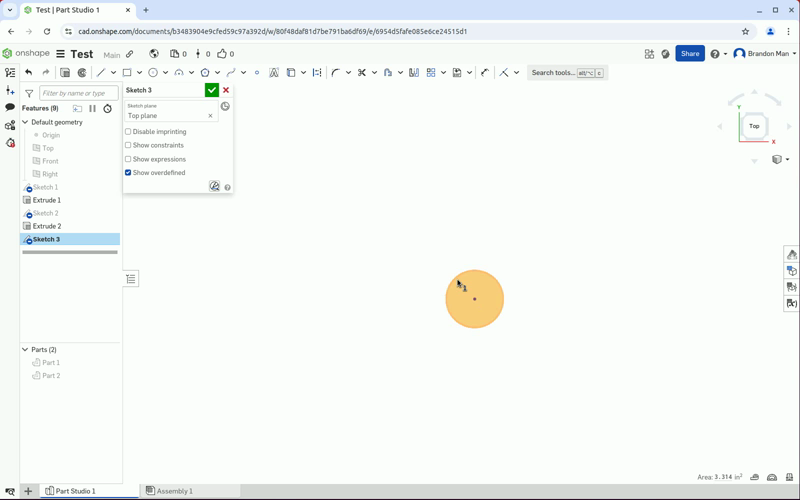
scroll(-6)
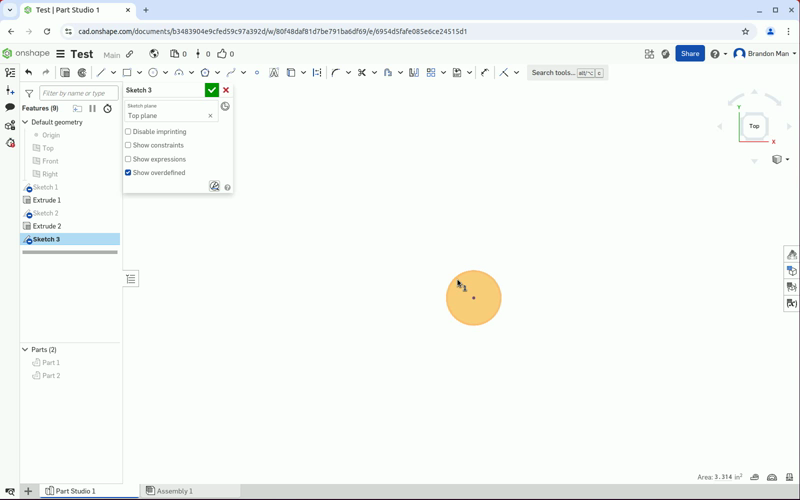
scroll(-6)
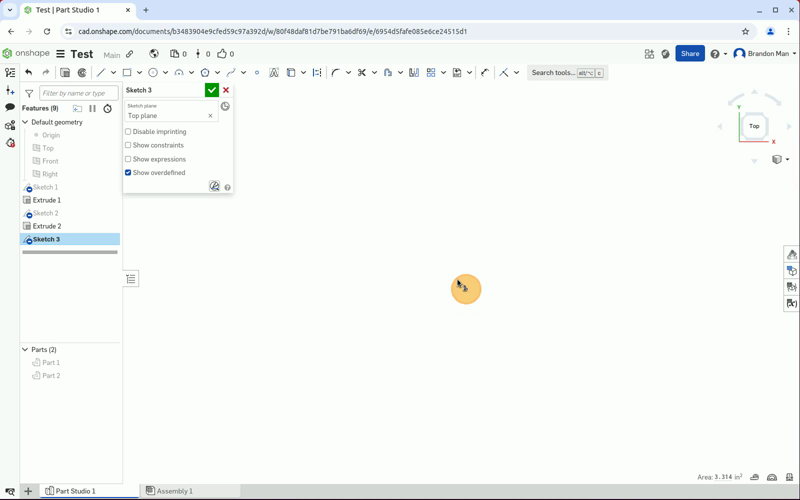
scroll(-6)
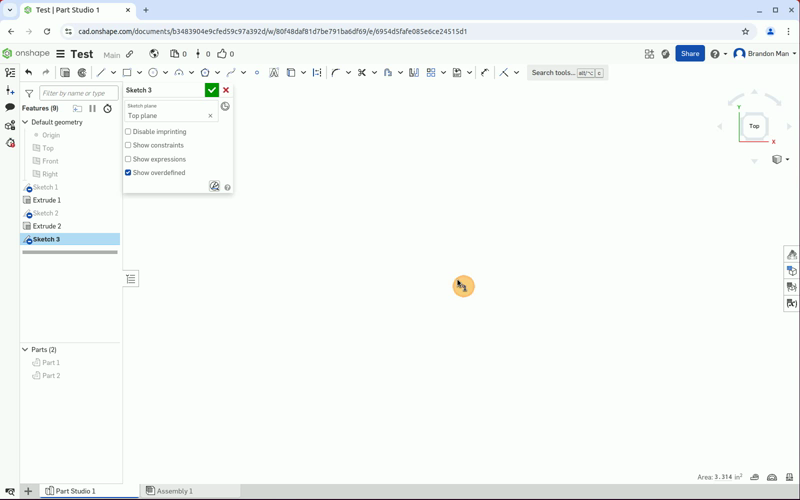
scroll(-6)
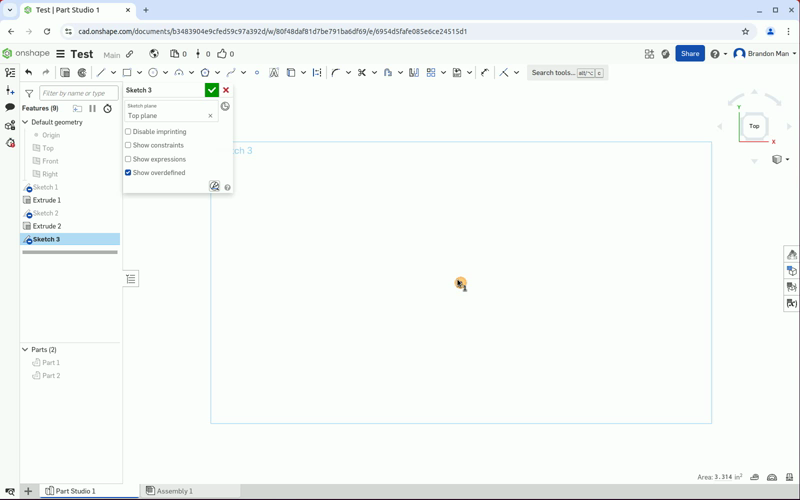
mouse_move(73, 352)
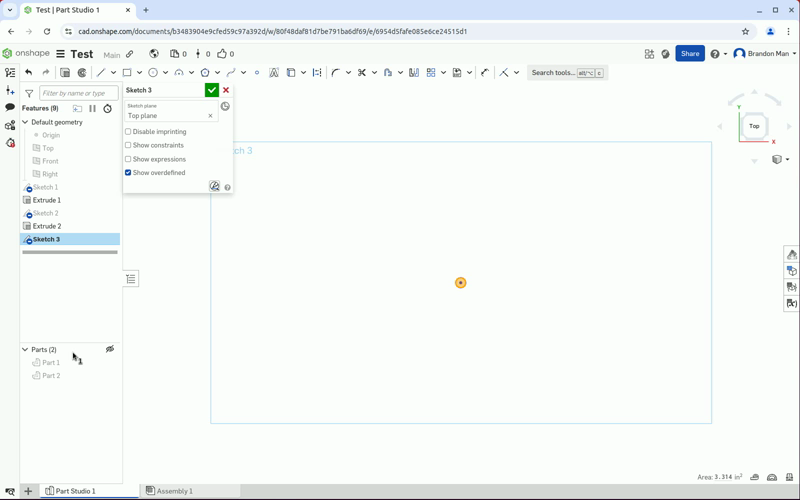
key(shift+y)
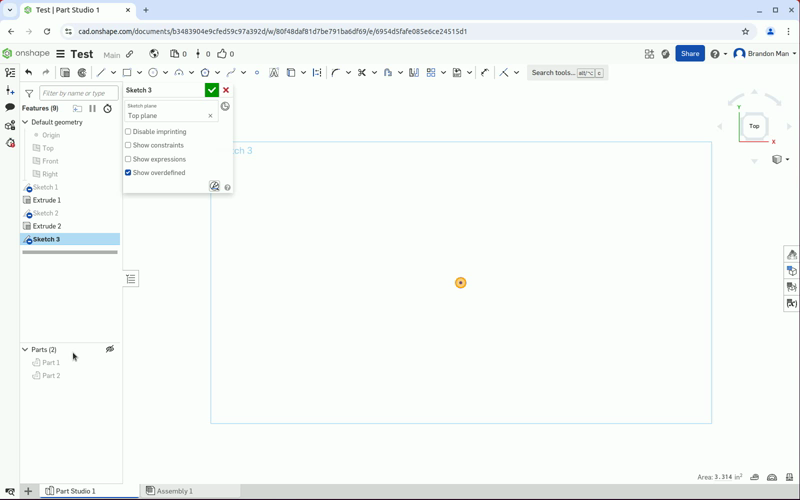
key(shift+e)
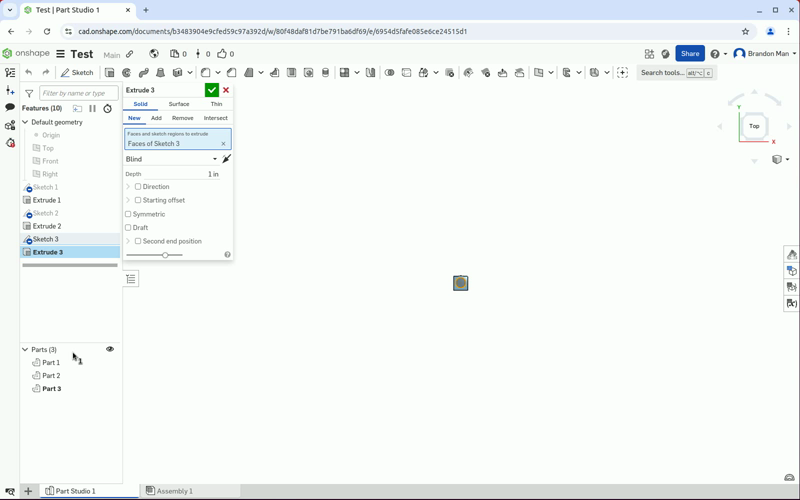
mouse_move(143, 106)
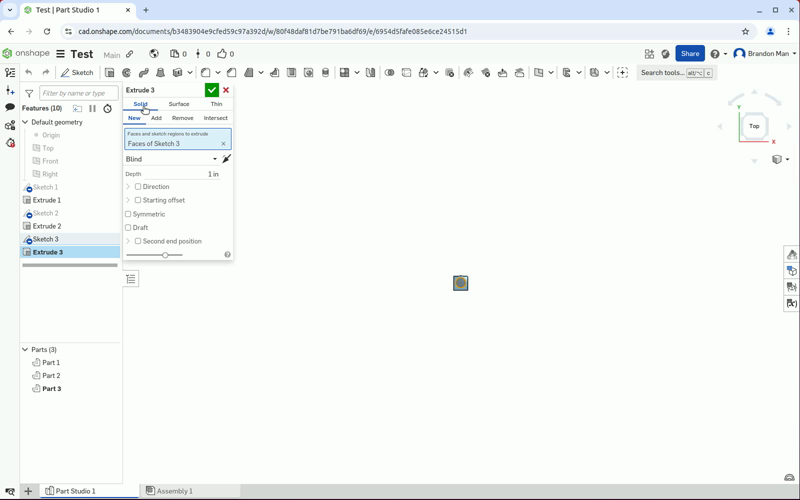
click(143, 106)
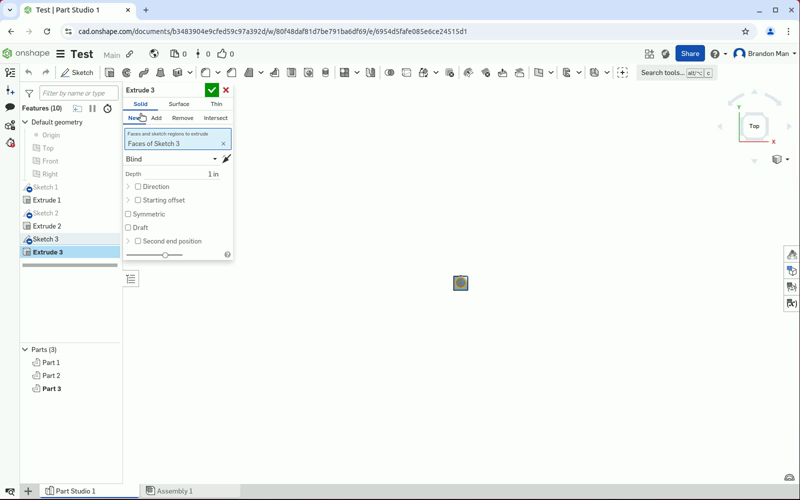
mouse_move(137, 120)
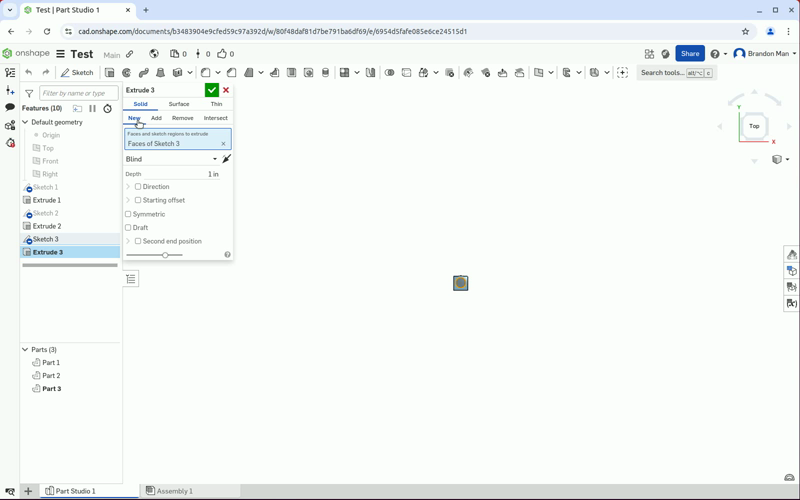
click(137, 120)
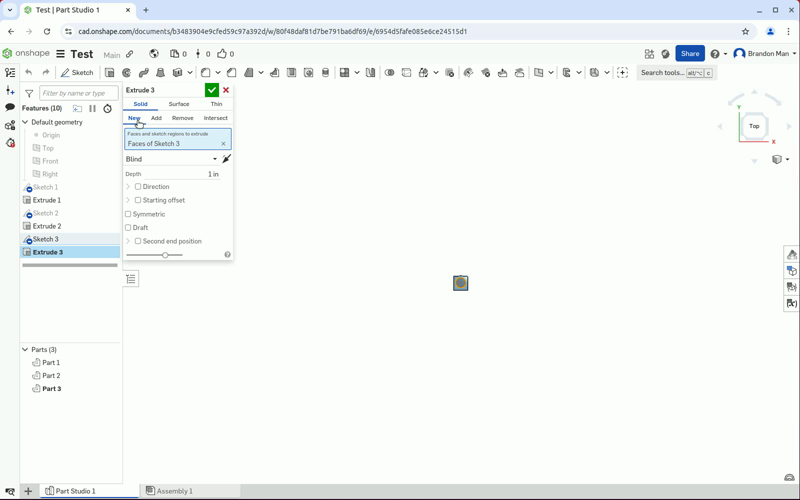
key(tab, 4)
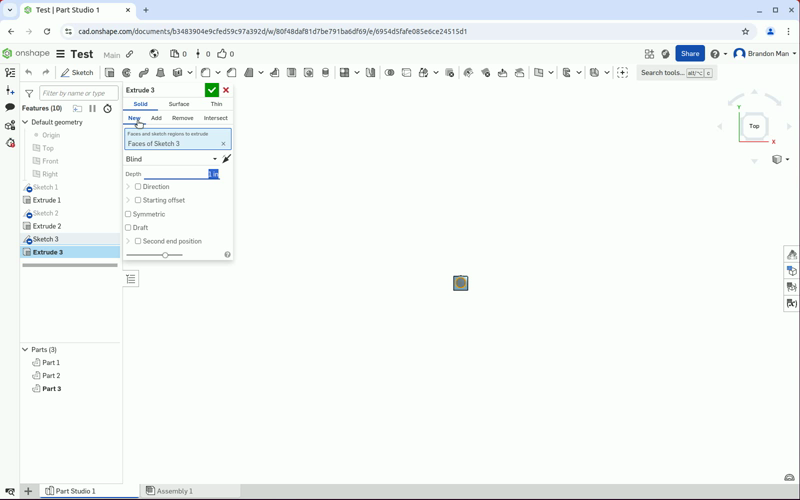
text(-2.407)
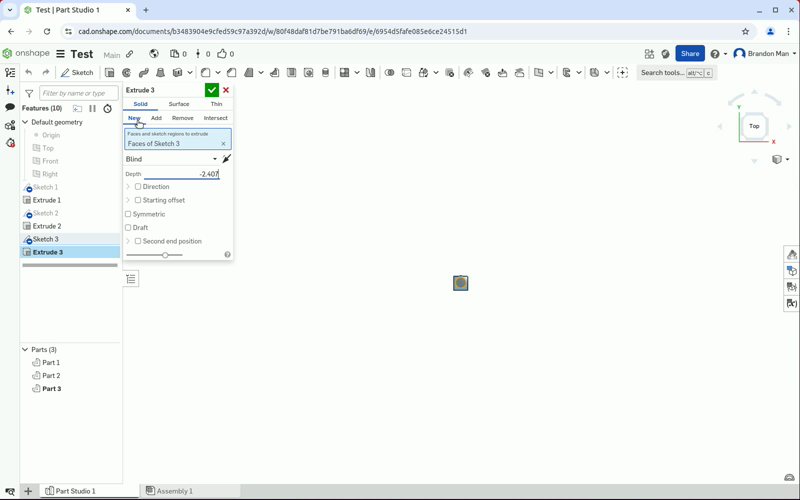
key(enter)
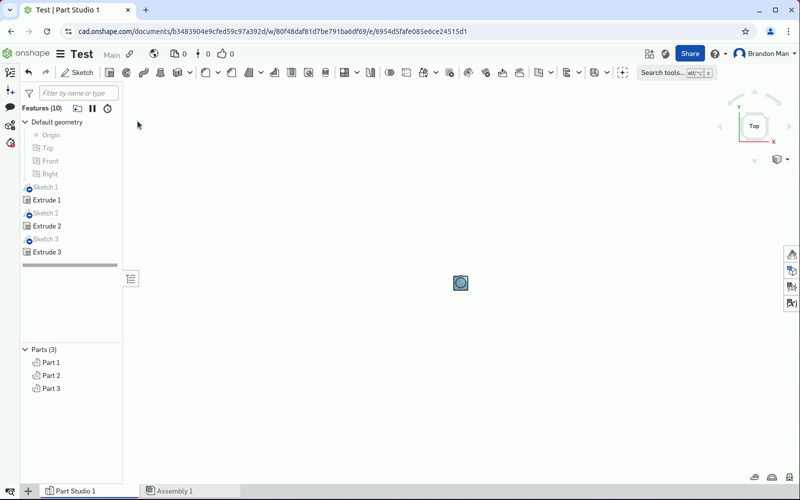
key(shift+h)
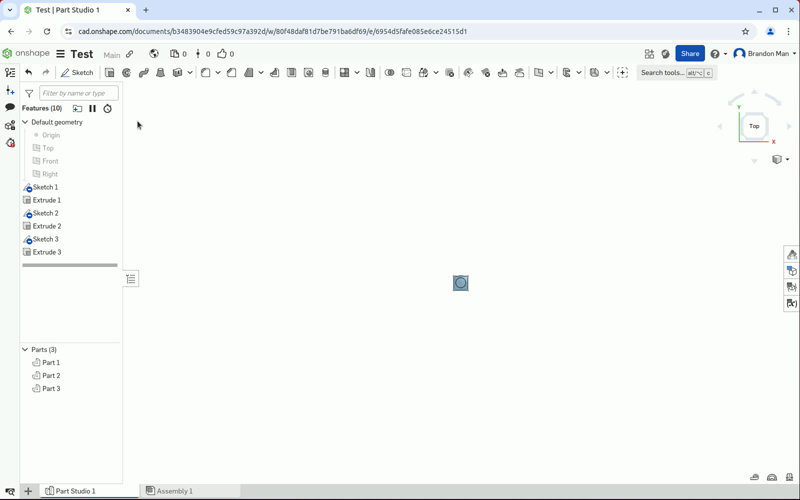
key(shift+h)
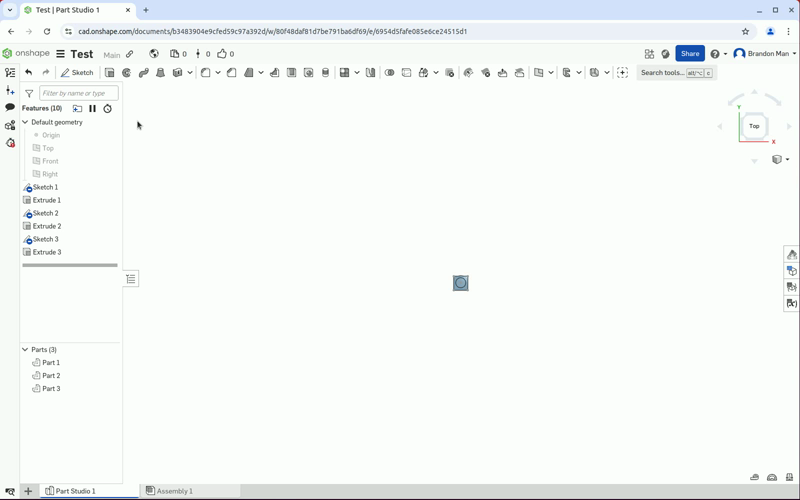
key(shift+7)
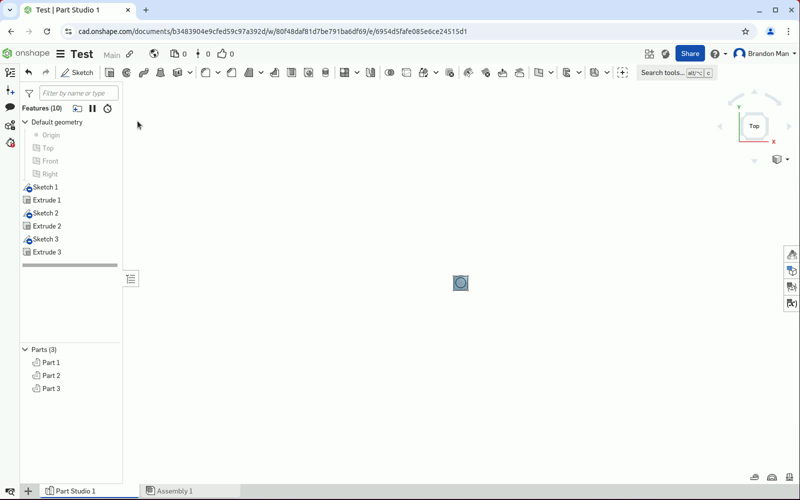
key(up, 3)
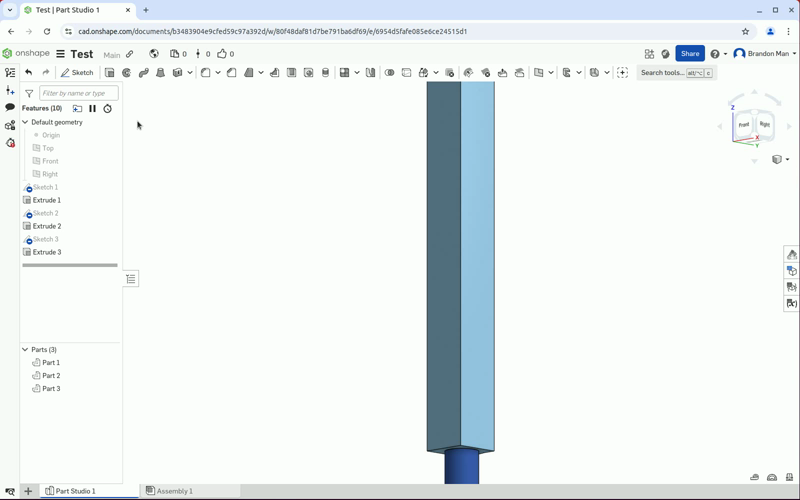
key(left, 3)
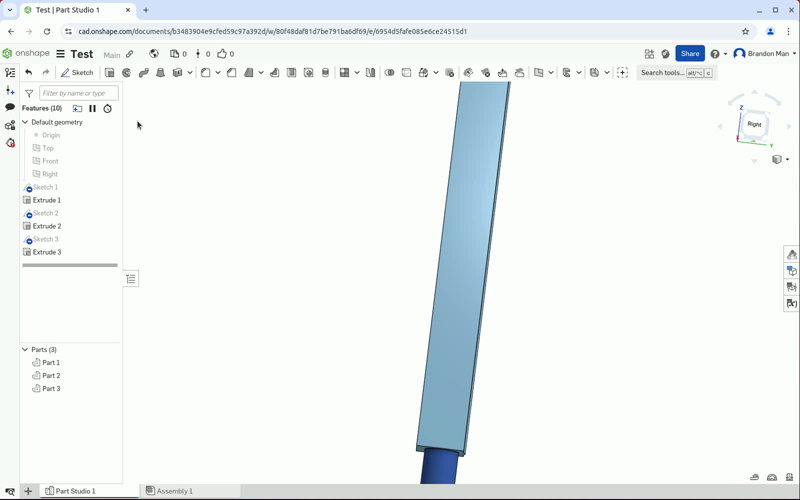
key(right, 3)
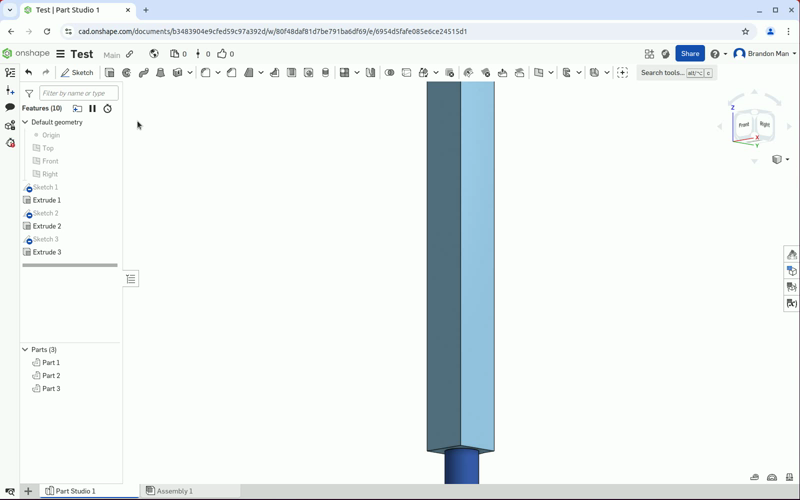
key(down, 3)
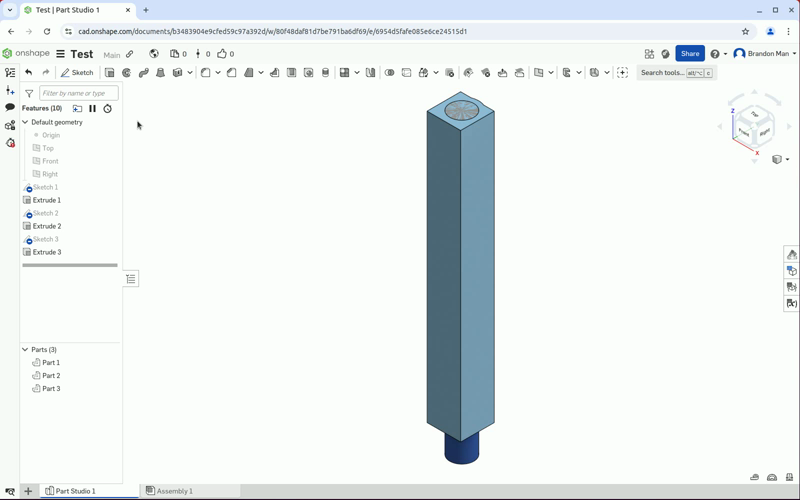
mouse_move(73, 189)
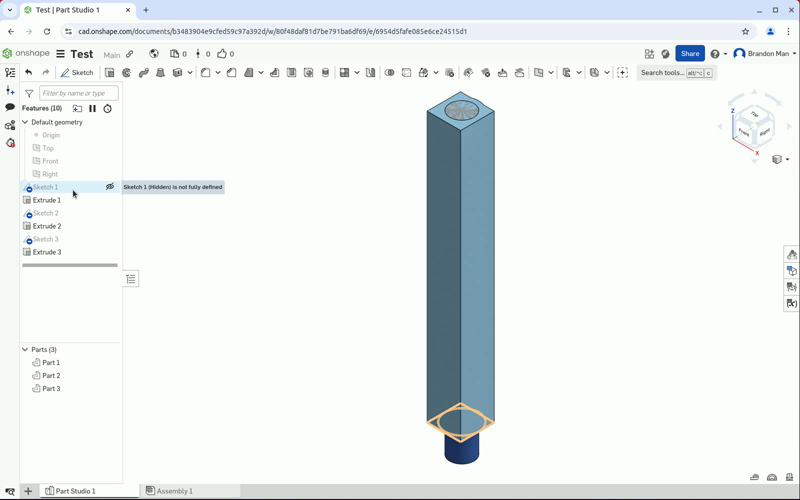
click(73, 189)